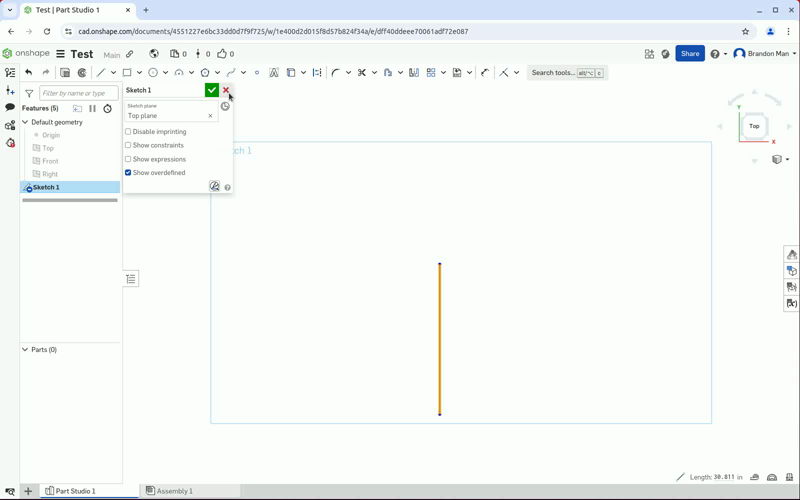
key(shift+h)
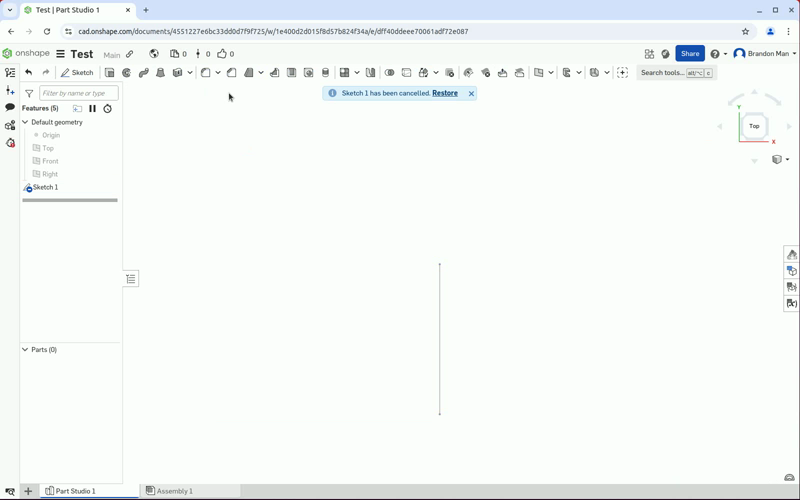
key(shift+s)
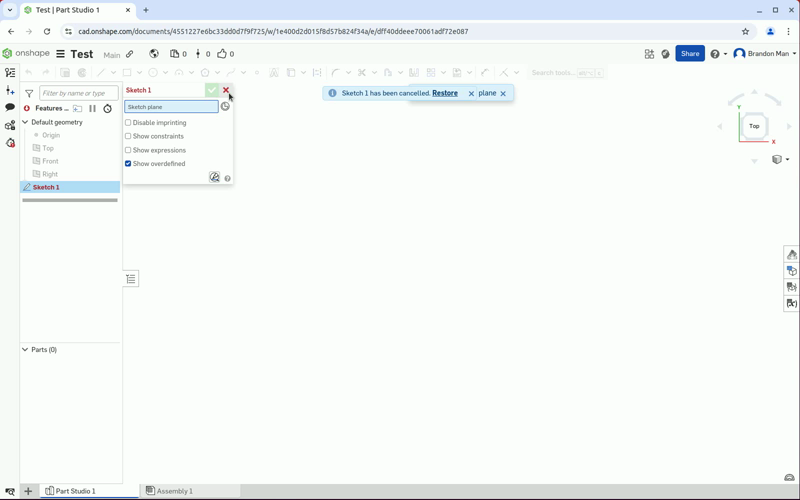
mouse_move(73, 150)
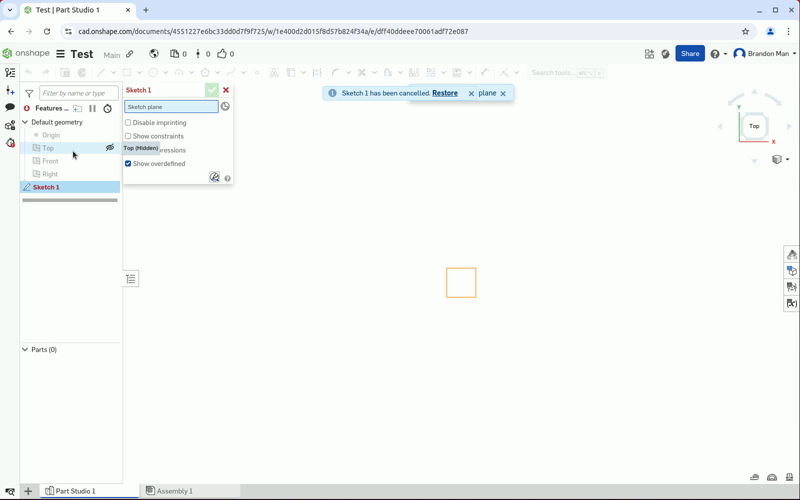
click(73, 150)
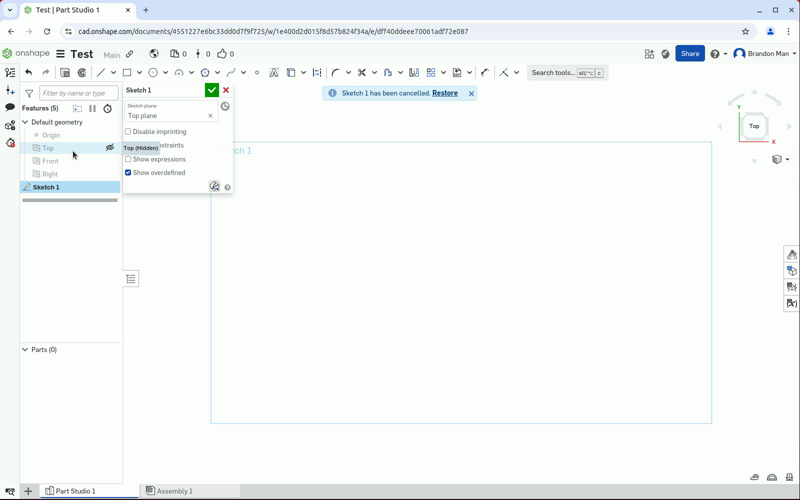
mouse_move(73, 352)
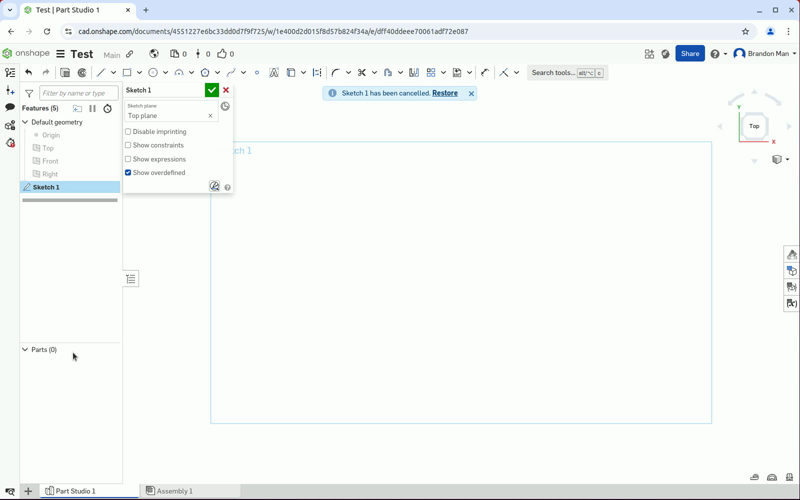
key(y)
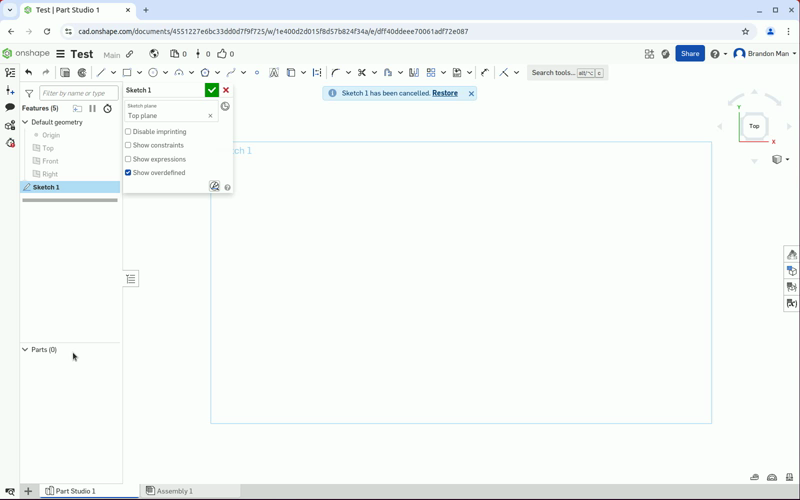
key(l)
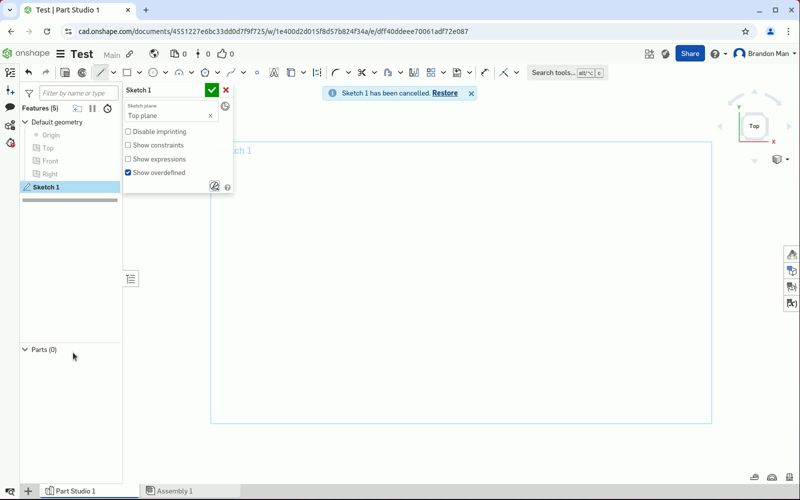
key_down(shift)
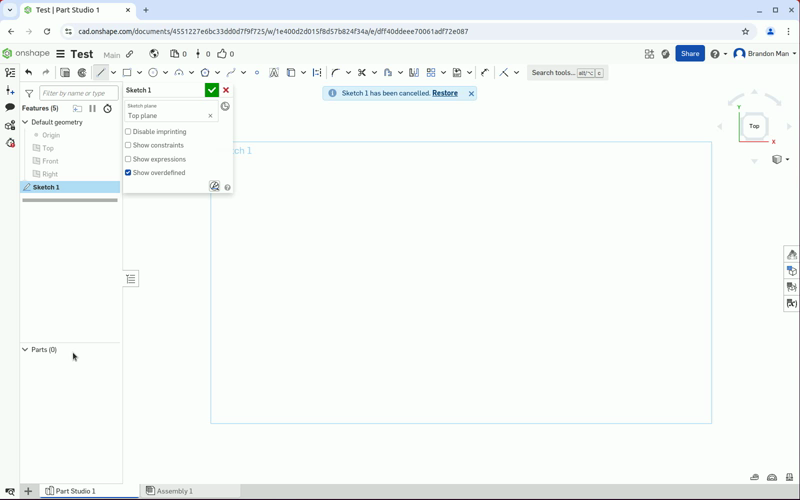
mouse_move(460, 282)
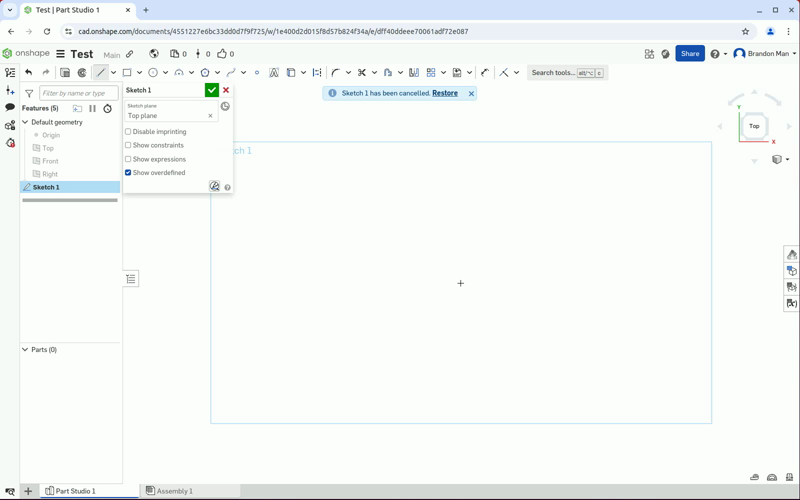
click(460, 282)
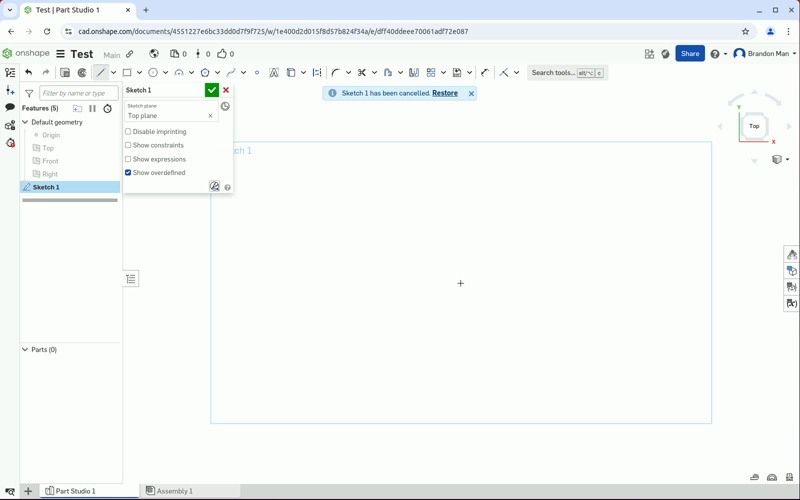
key_up(shift)
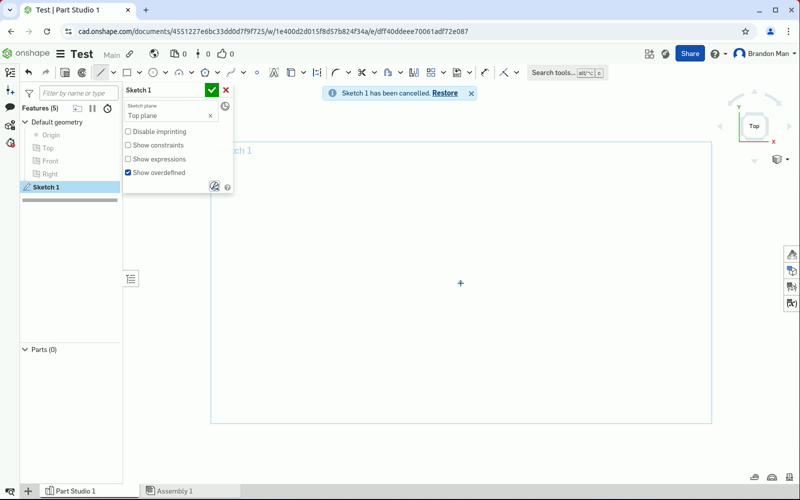
key_down(shift)
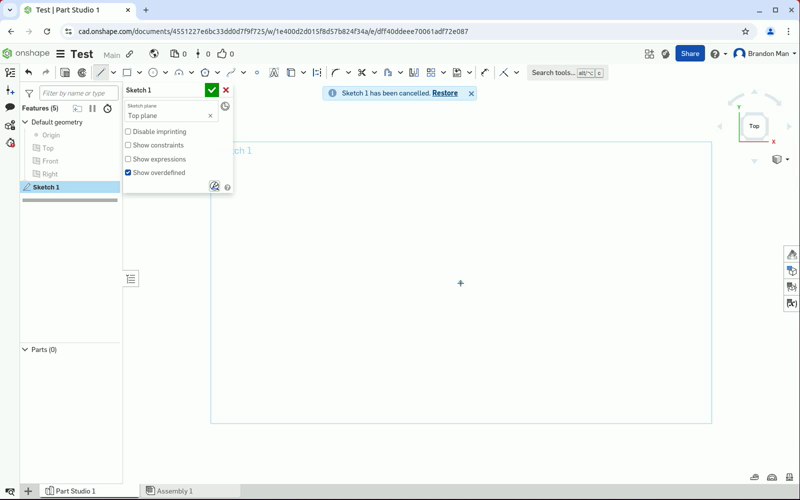
mouse_move(573, 282)
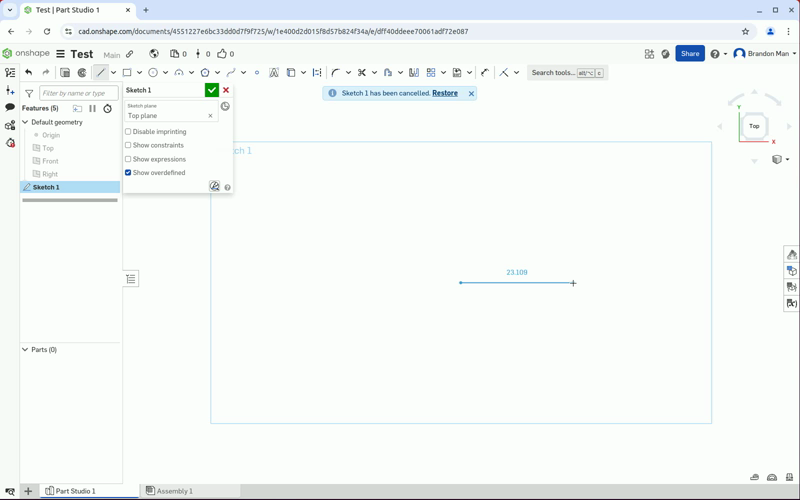
click(573, 282)
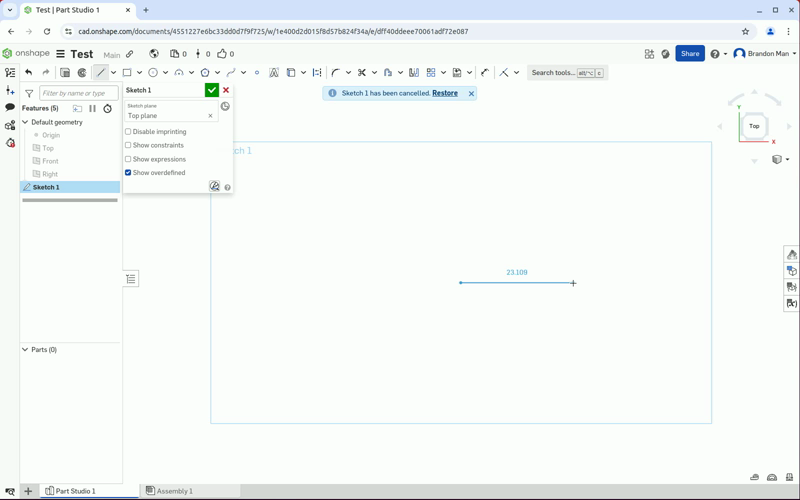
key_up(shift)
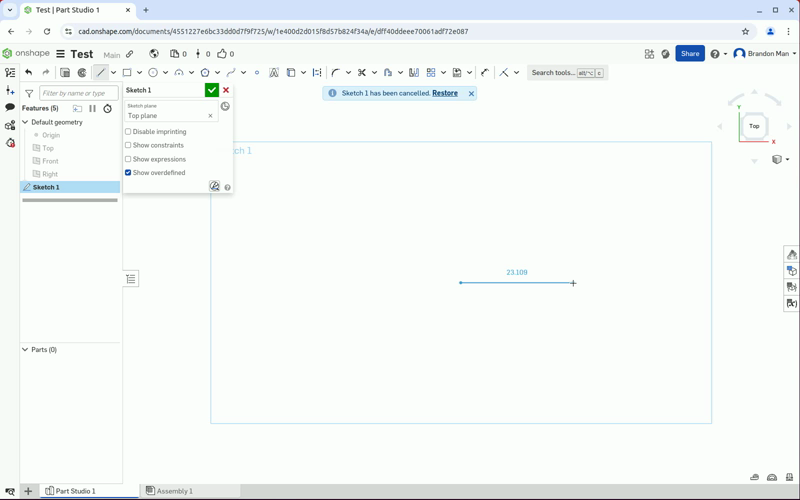
key_down(shift)
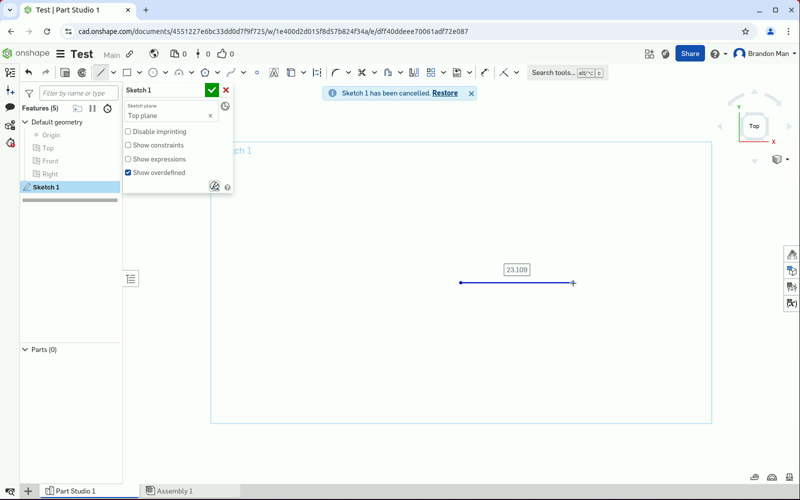
mouse_move(573, 208)
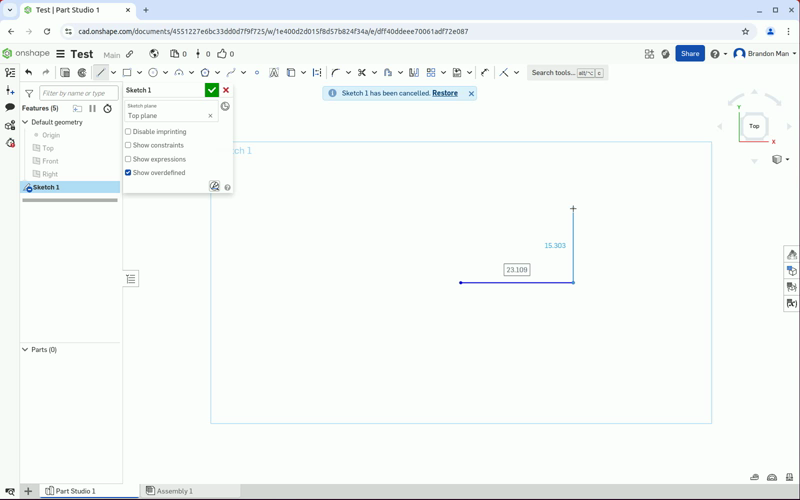
click(573, 208)
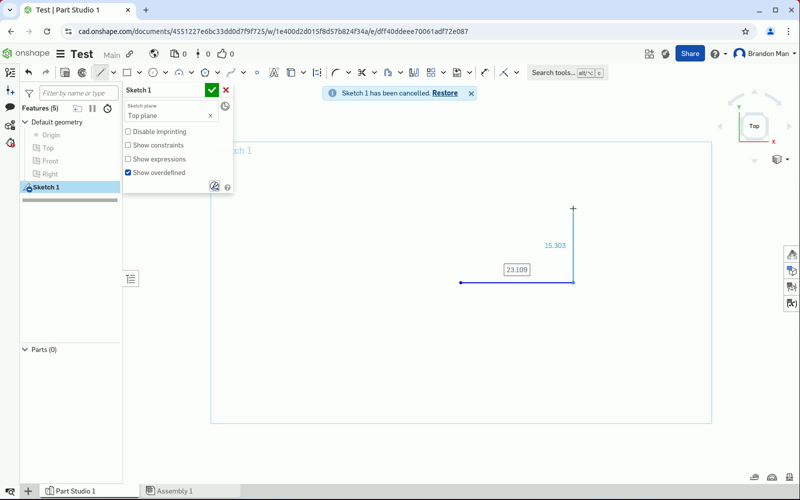
key_up(shift)
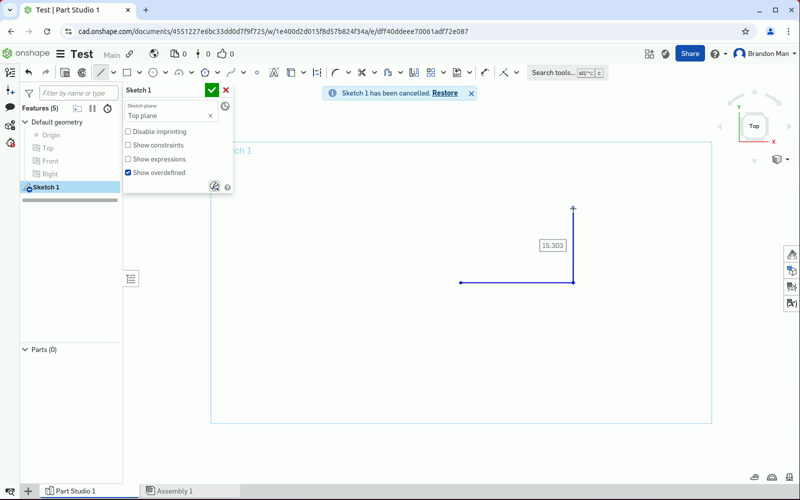
key_down(shift)
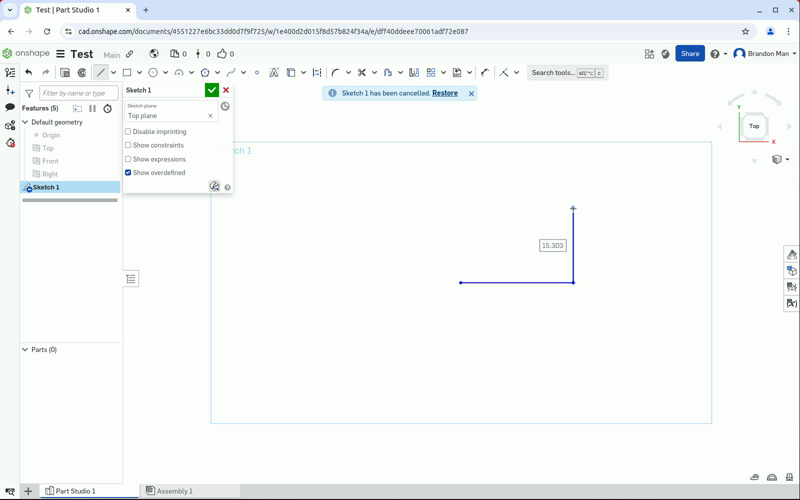
mouse_move(460, 208)
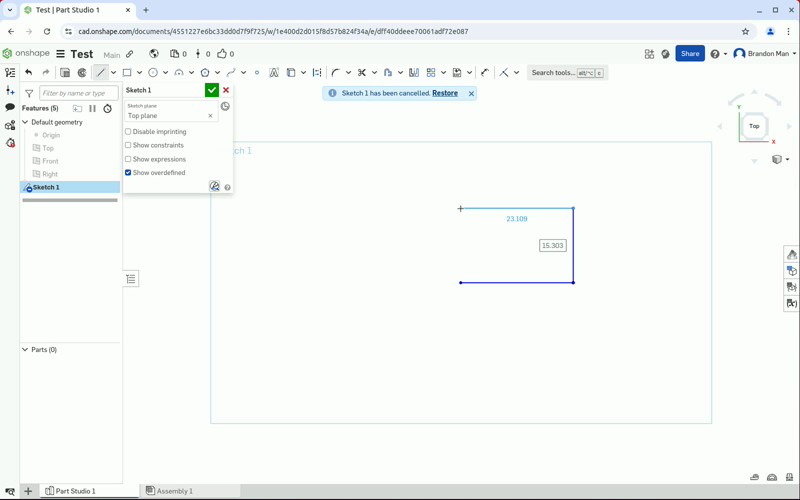
click(460, 208)
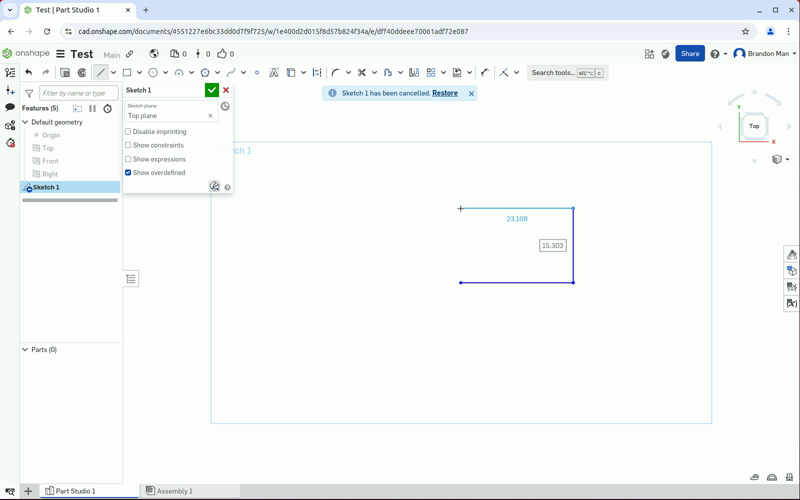
key_up(shift)
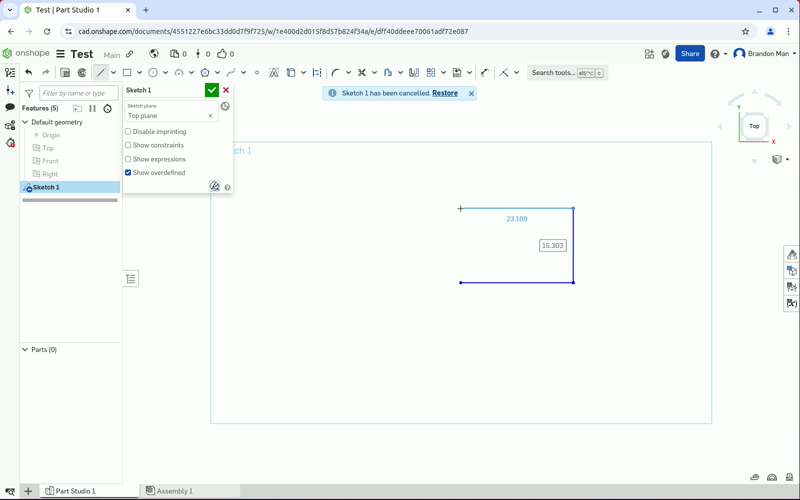
key_down(shift)
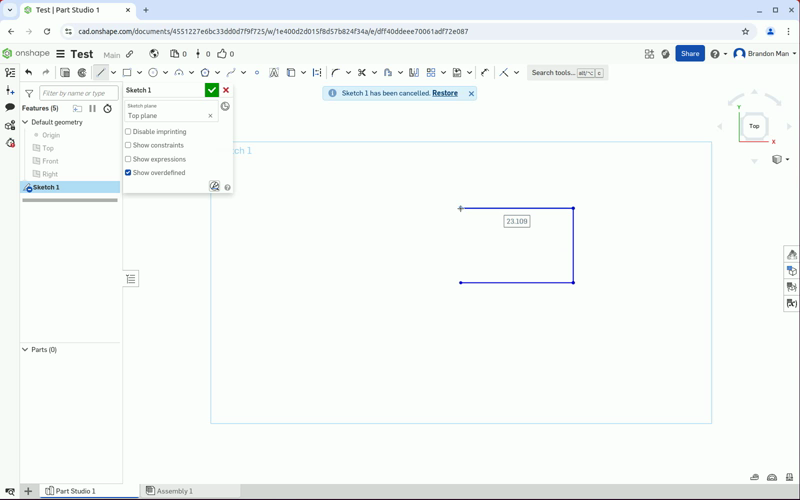
mouse_move(460, 282)
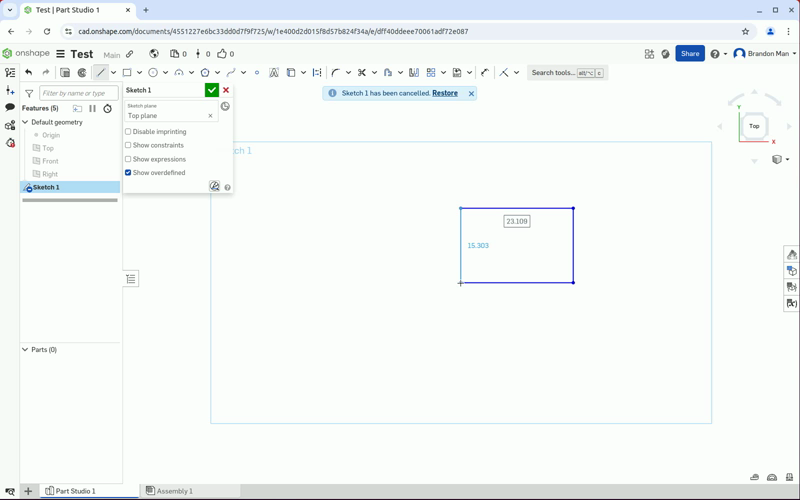
key_up(shift)
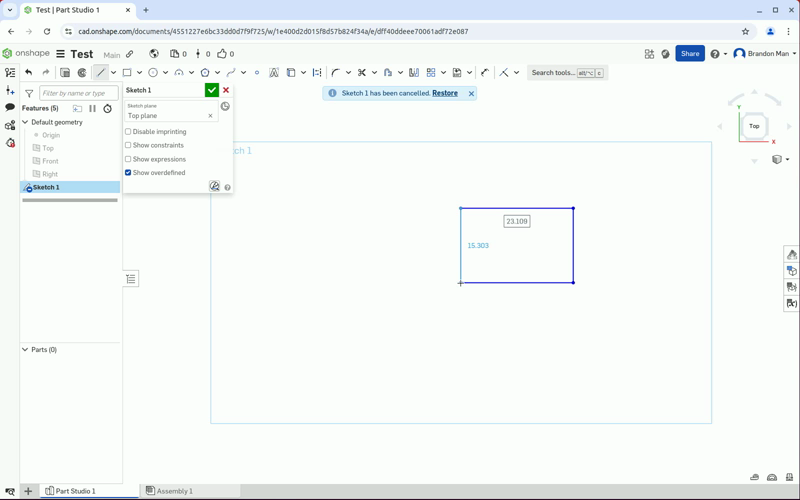
click(460, 282)
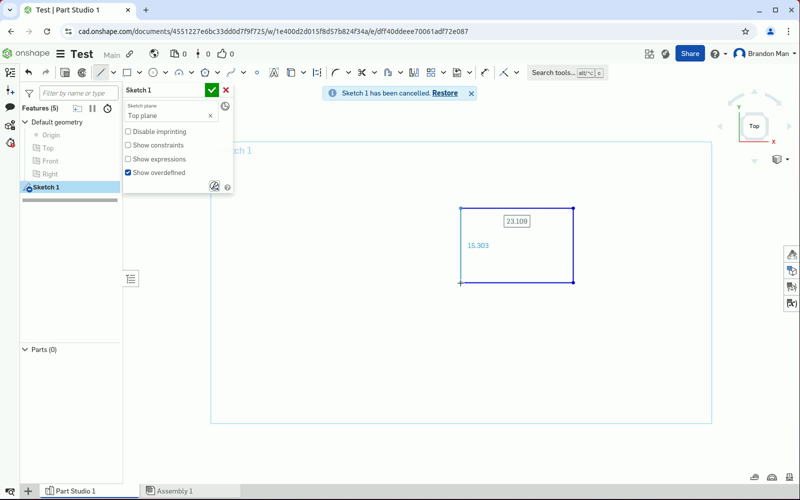
key(esc)
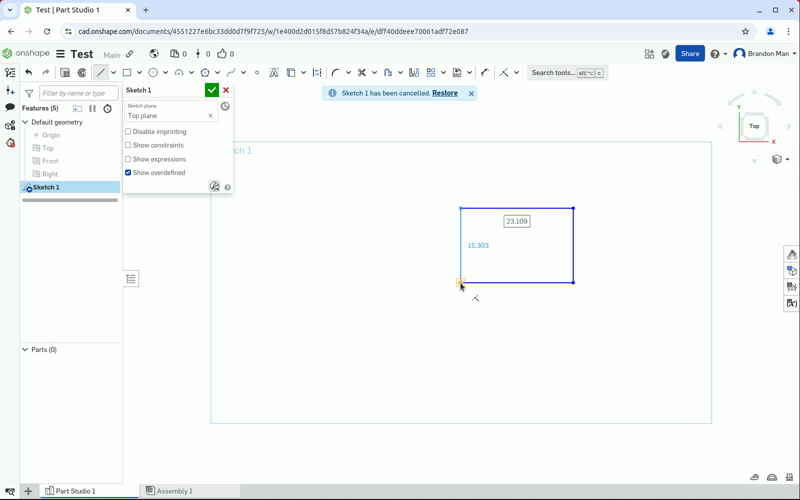
mouse_move(559, 274)
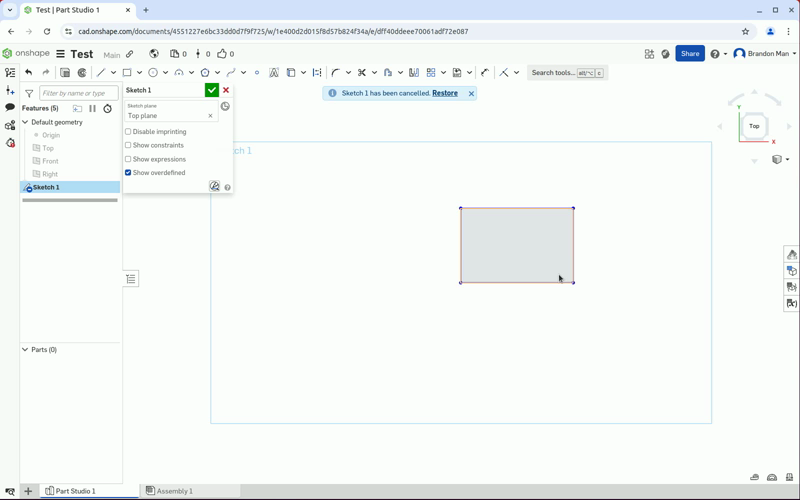
click(559, 274)
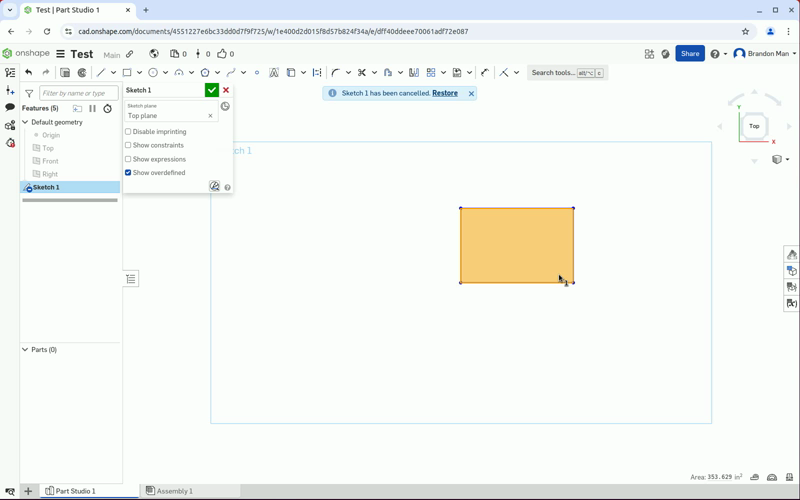
mouse_move(73, 352)
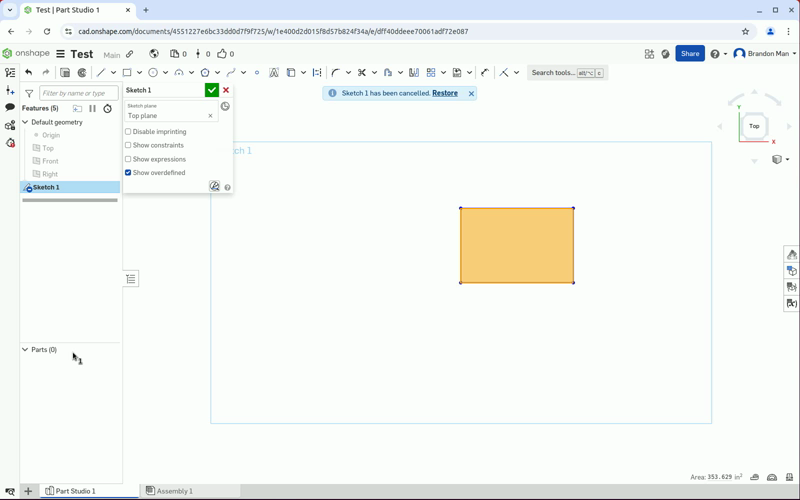
key(shift+y)
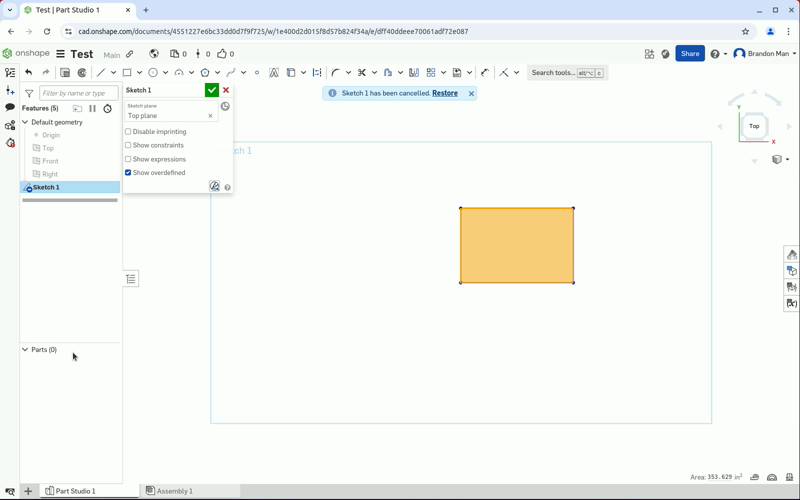
key(shift+e)
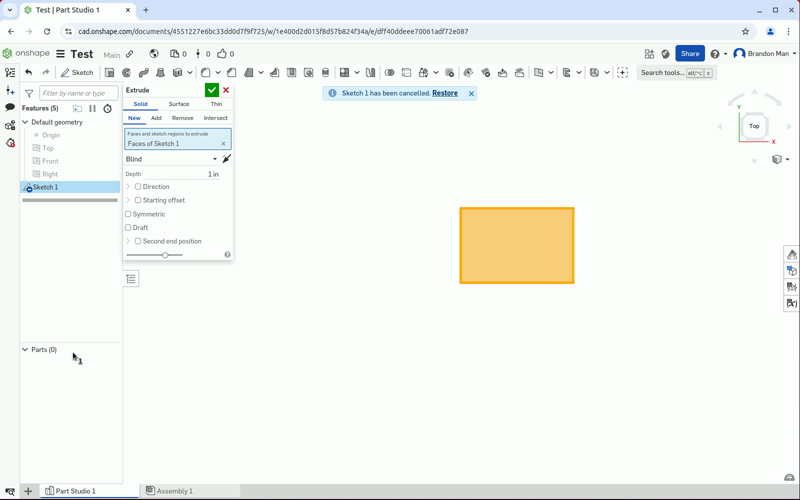
mouse_move(143, 106)
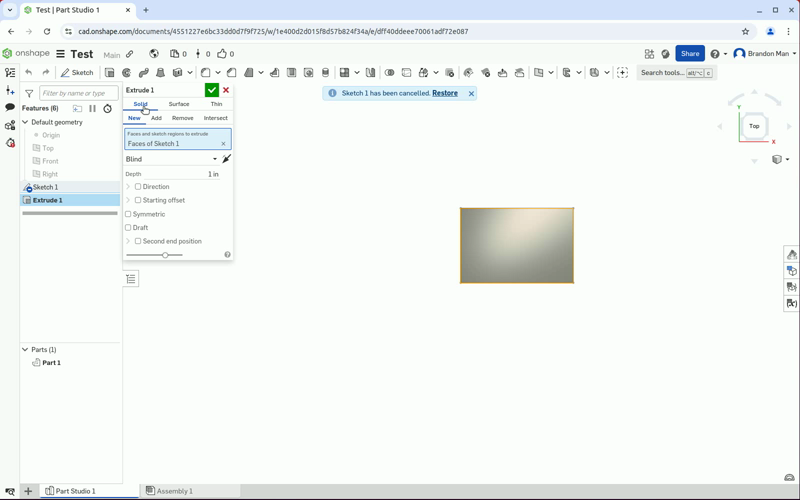
click(143, 106)
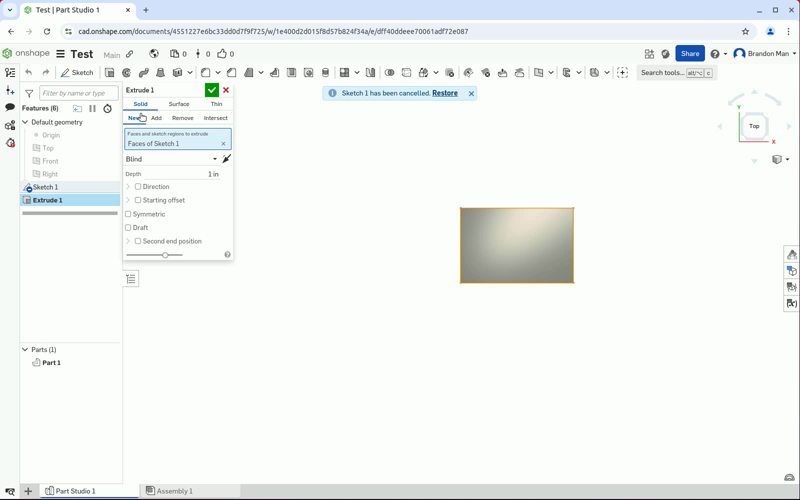
mouse_move(137, 120)
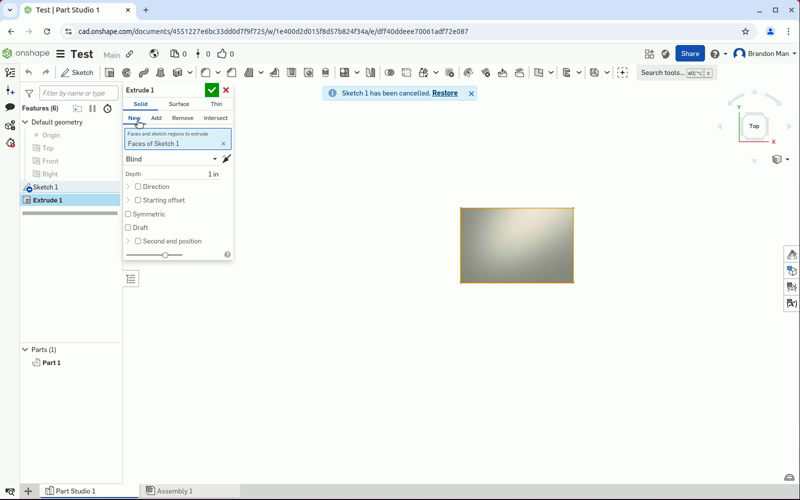
click(137, 120)
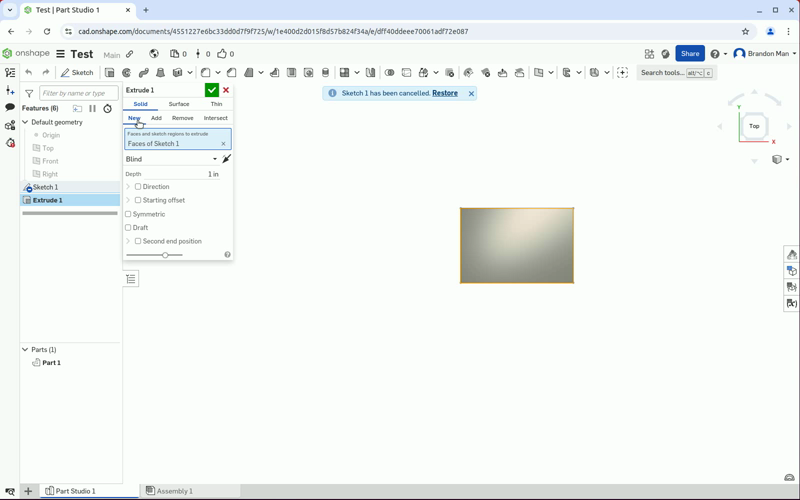
key(tab, 4)
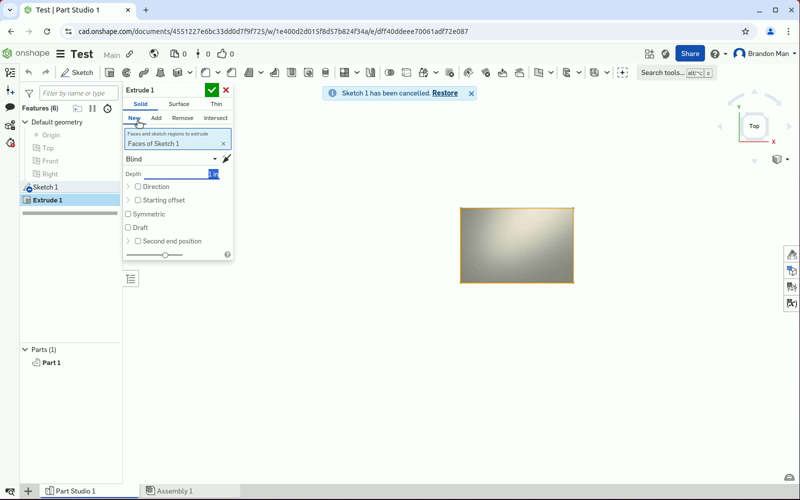
text(15.405)
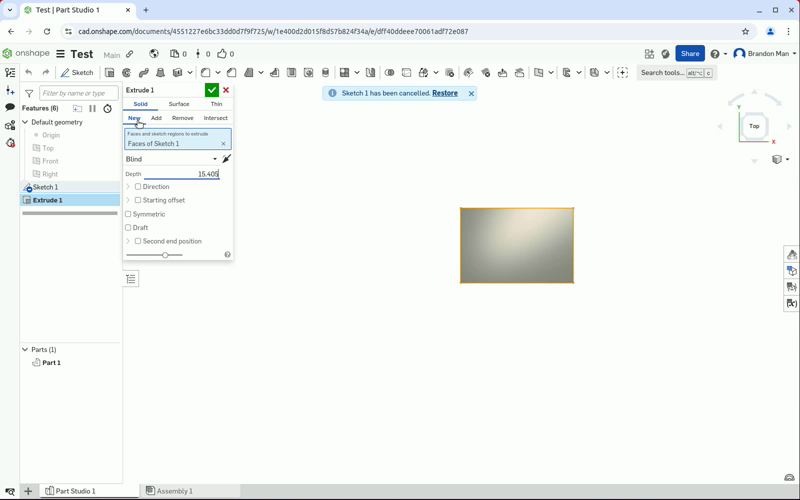
key(enter)
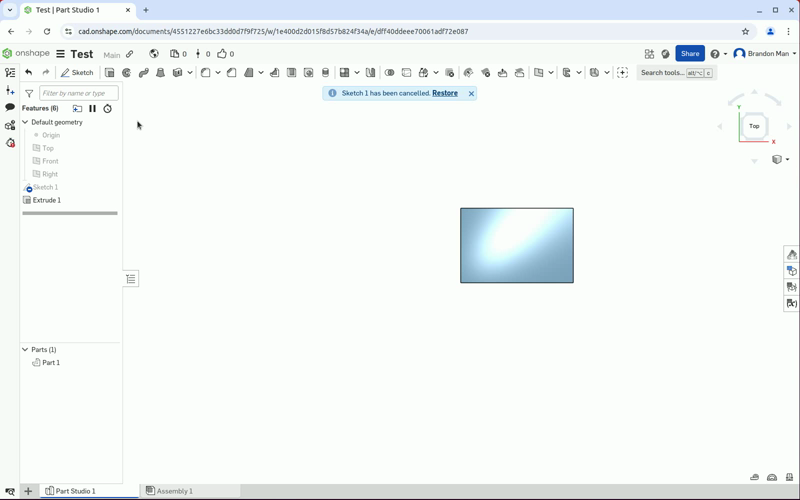
key(shift+h)
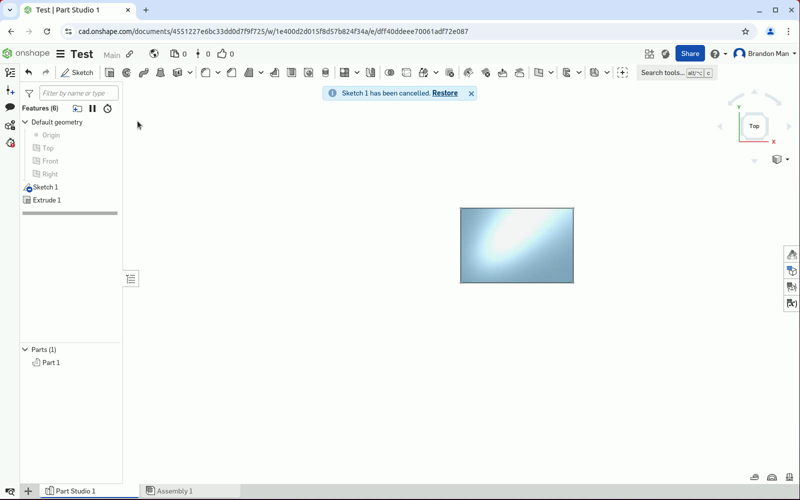
key(shift+h)
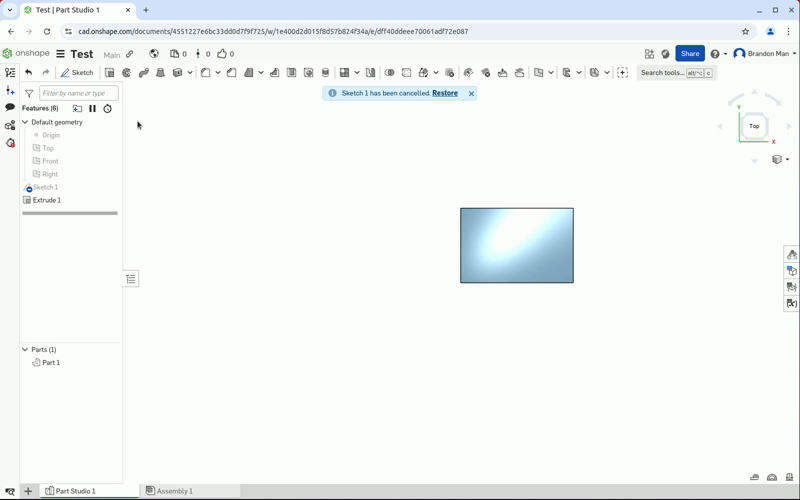
mouse_move(73, 189)
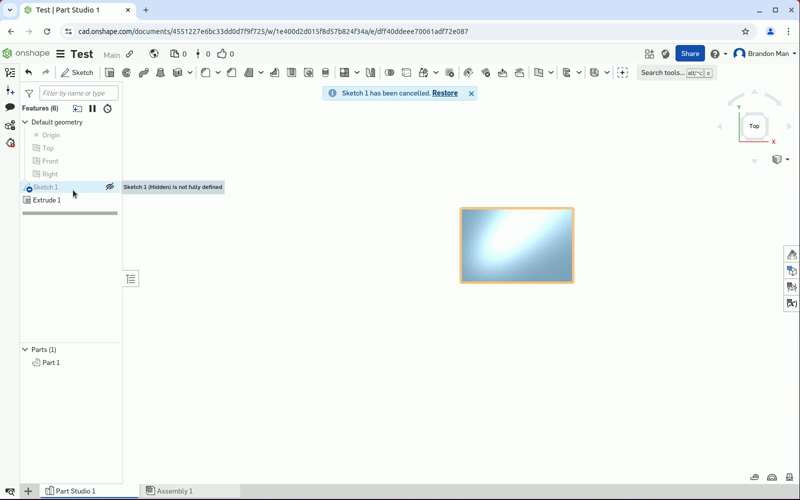
click(73, 189)
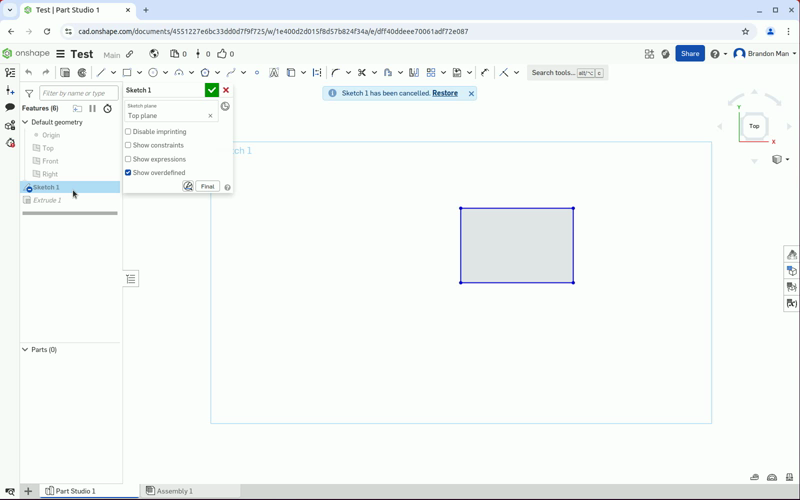
mouse_move(229, 92)
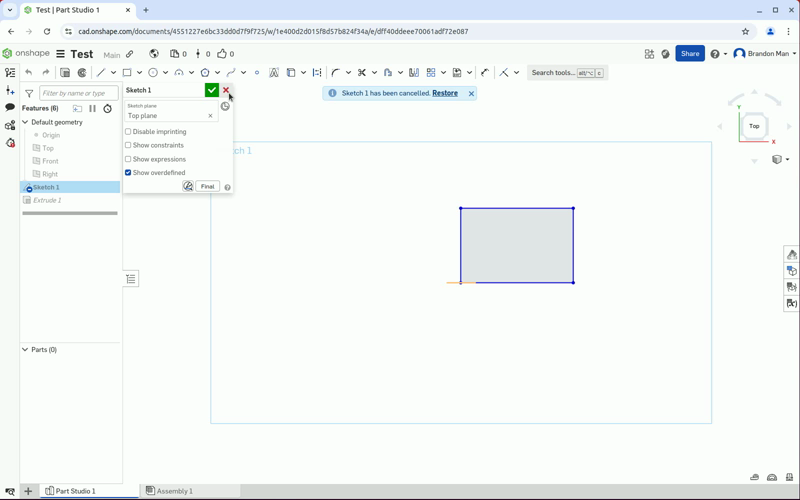
click(229, 92)
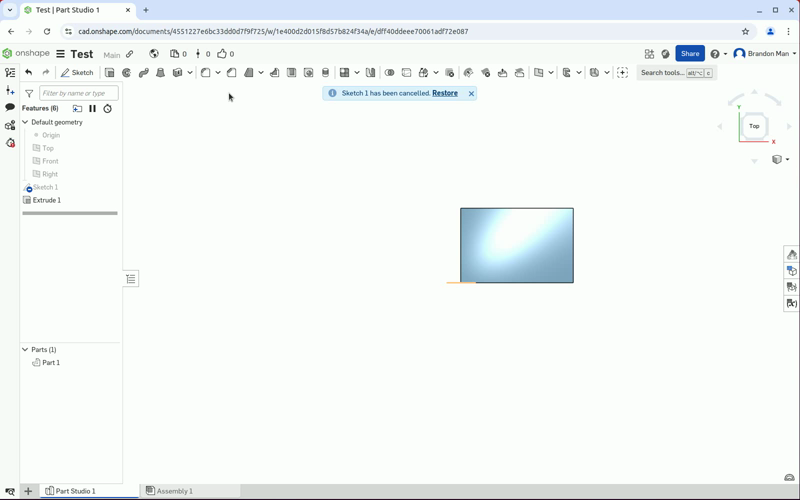
mouse_move(73, 352)
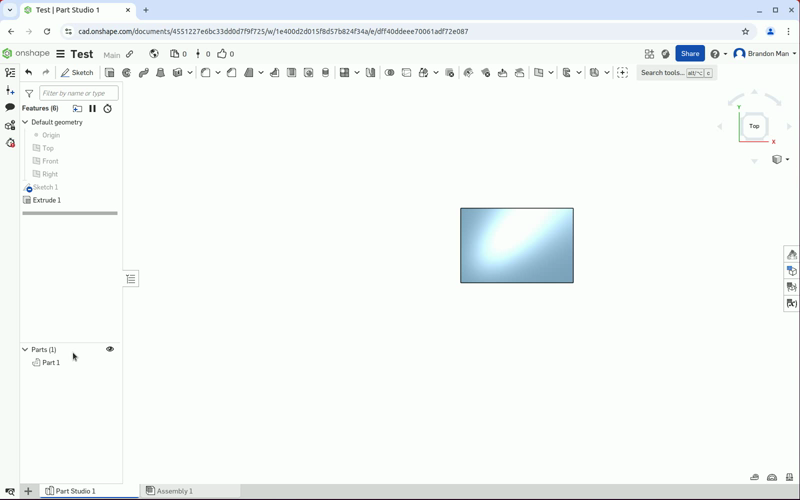
key(y)
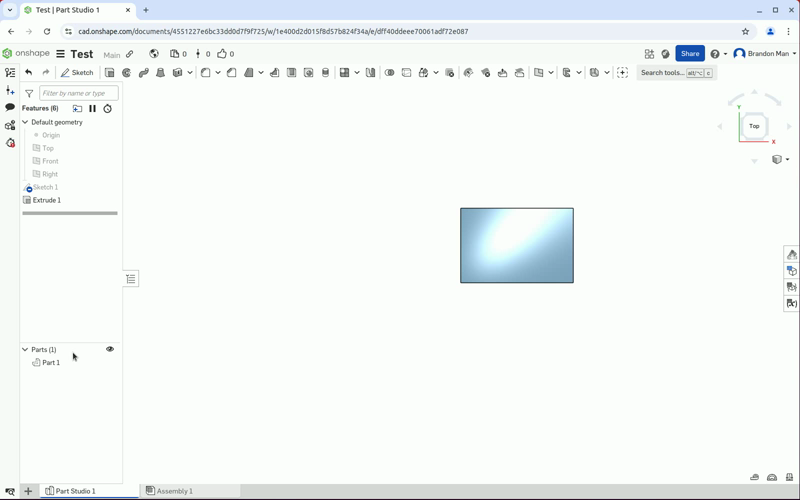
key(shift+p)
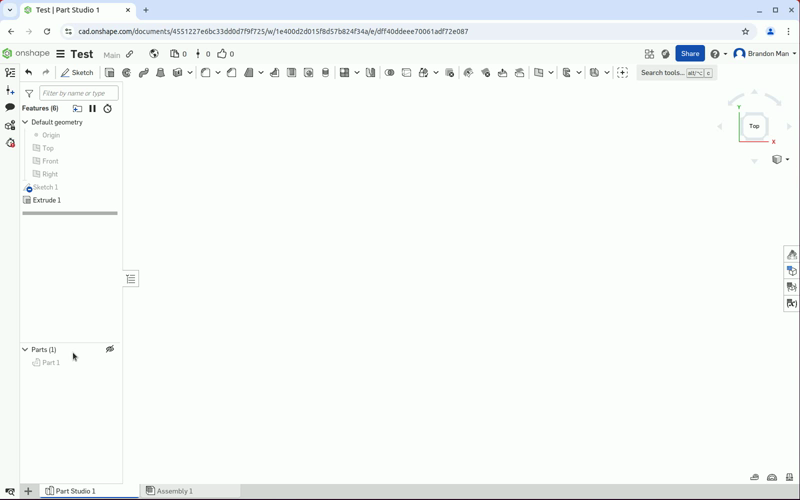
key(space)
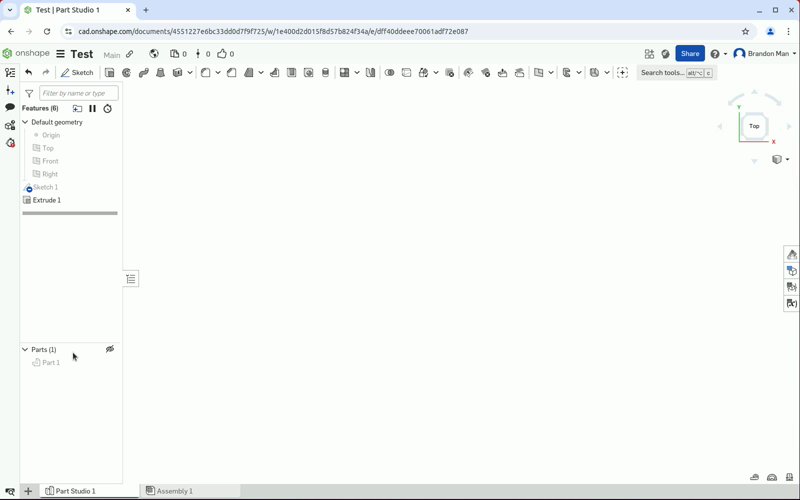
key_down(shift)
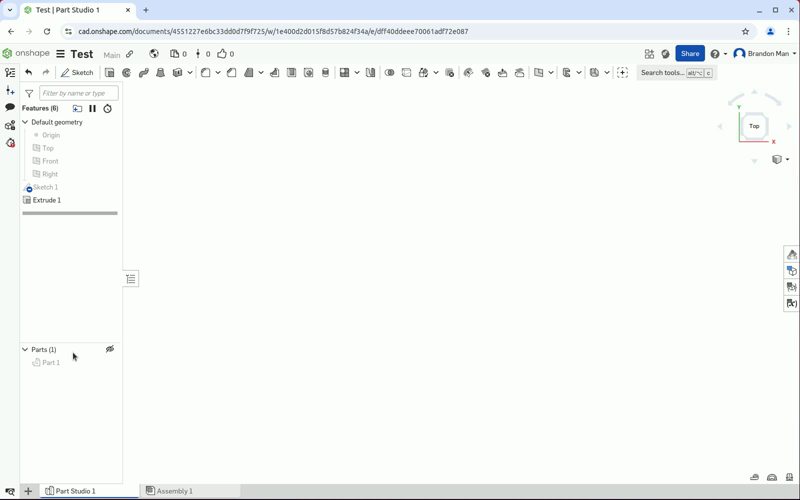
key(up)
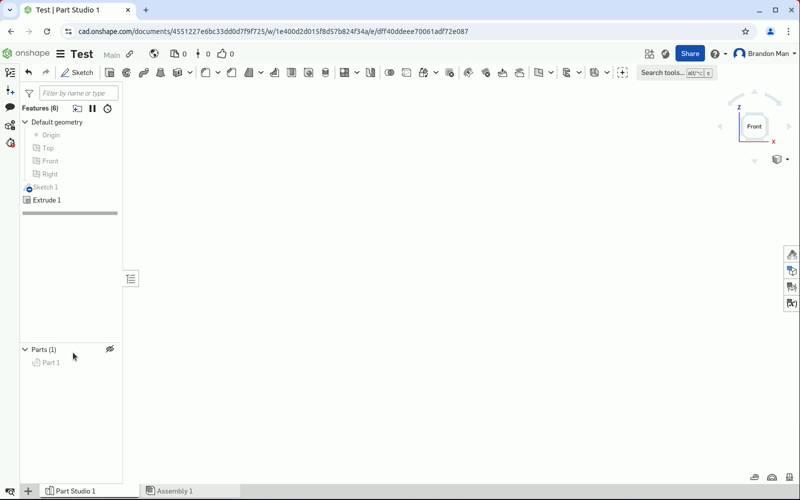
key_up(shift)
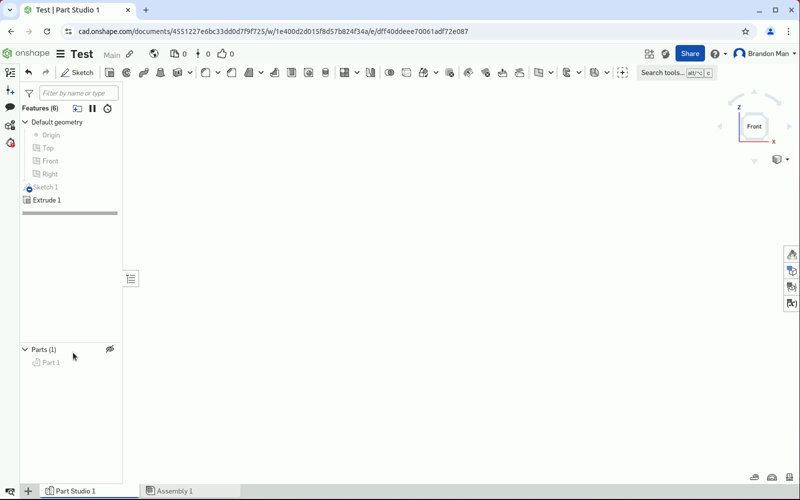
key(space)
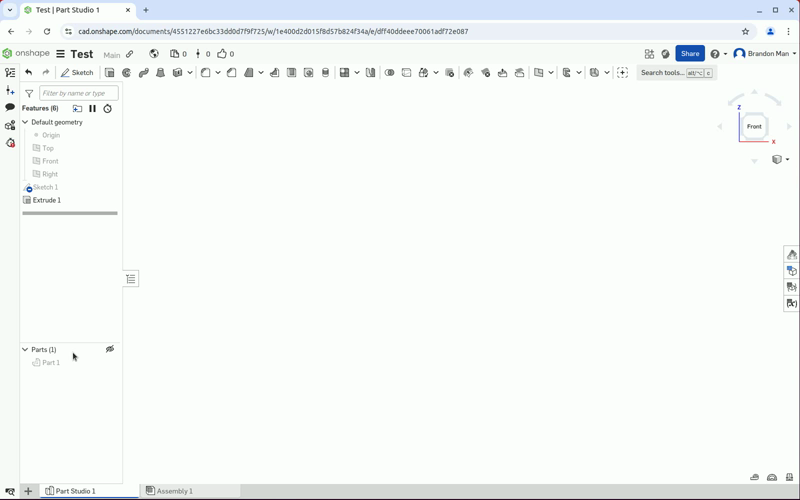
key_down(shift)
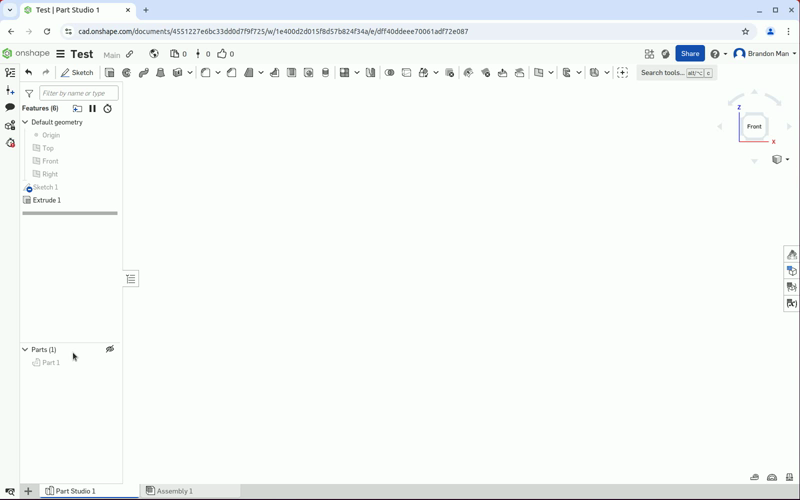
key(left)
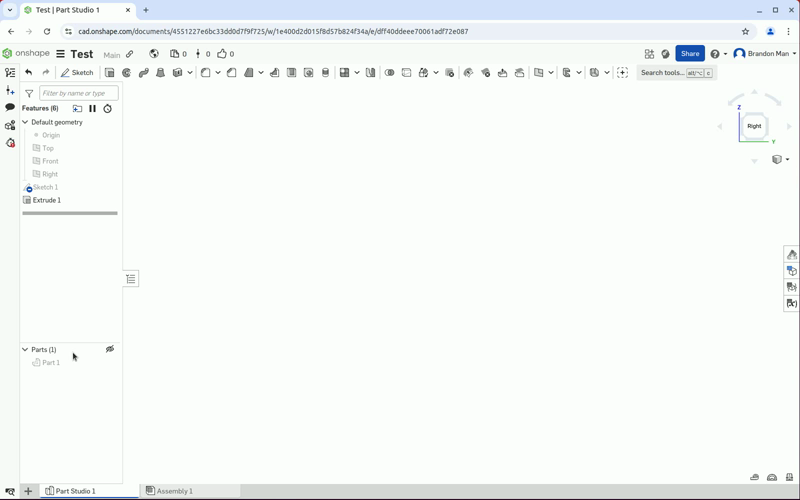
key_up(shift)
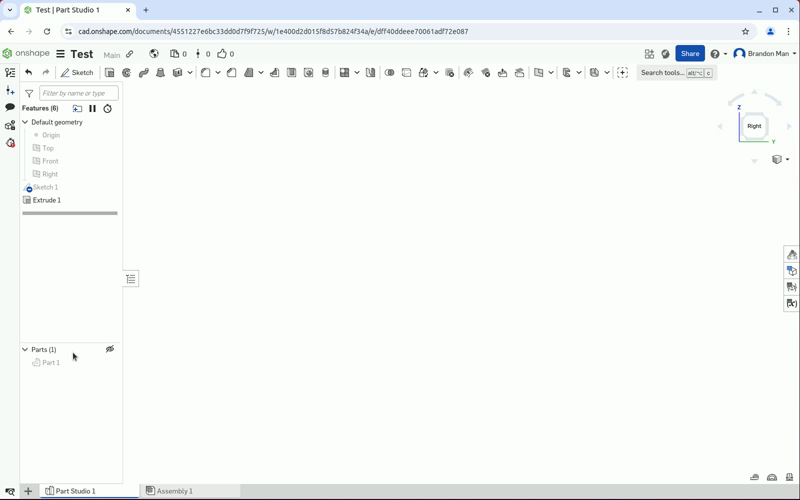
mouse_move(73, 352)
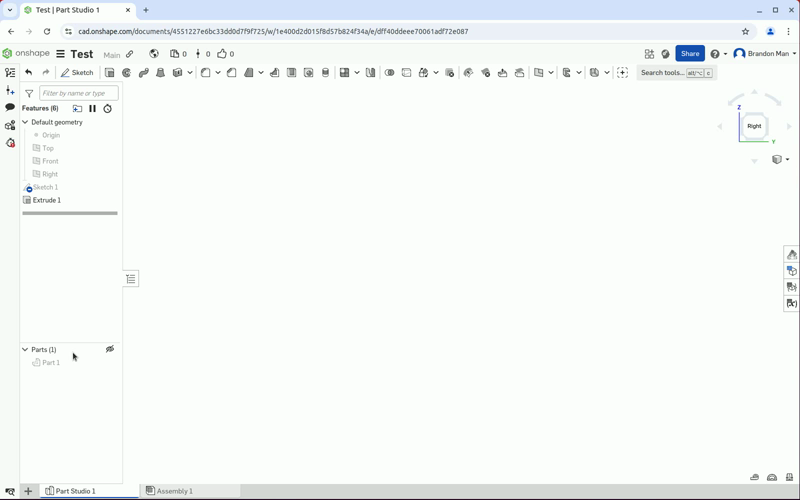
key(shift+y)
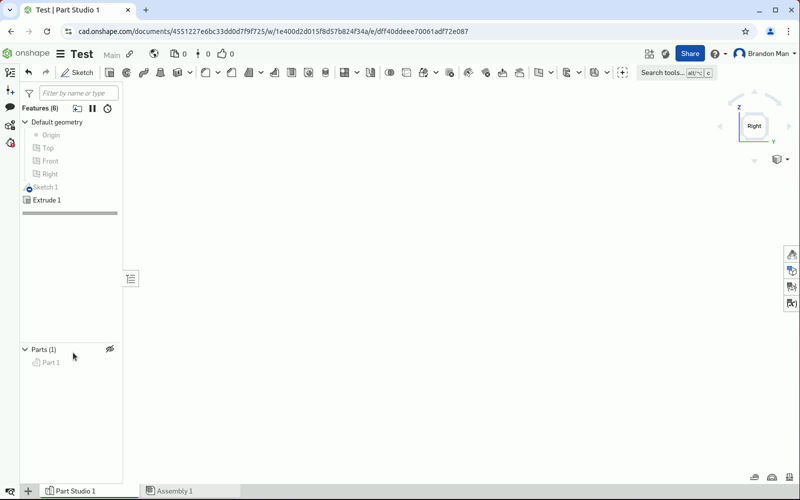
key(shift+s)
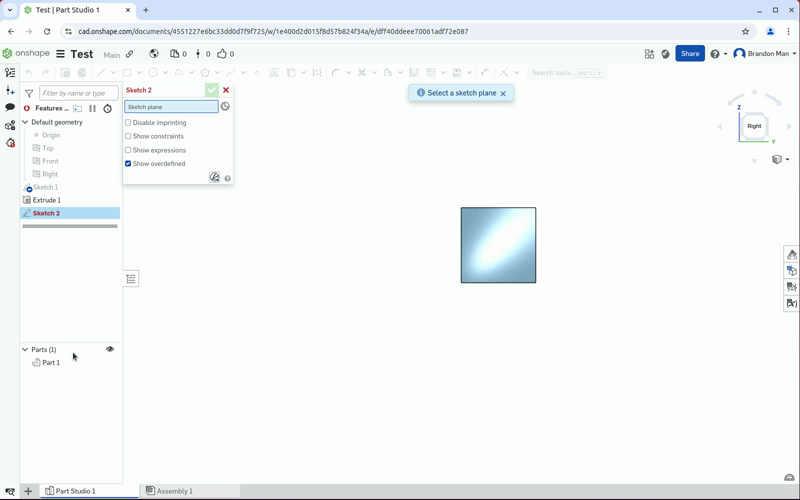
mouse_move(73, 176)
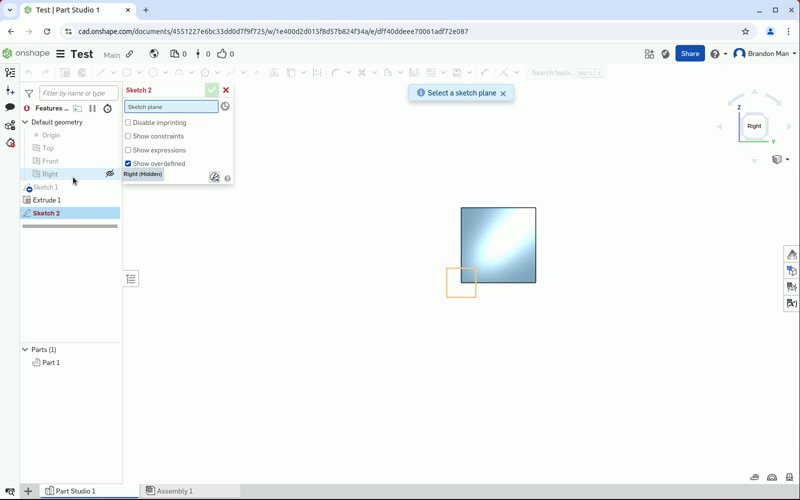
click(73, 176)
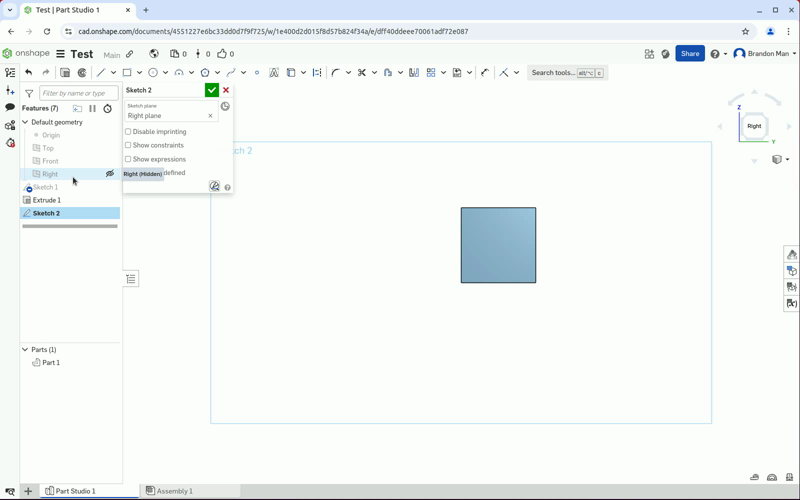
mouse_move(73, 352)
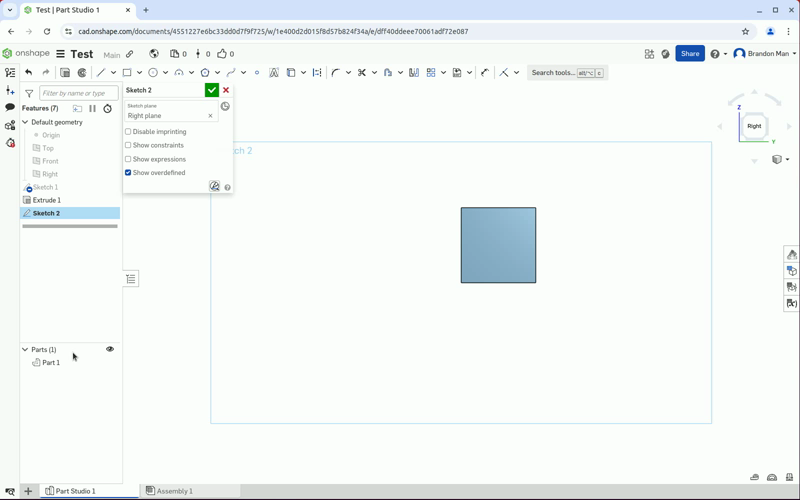
key(y)
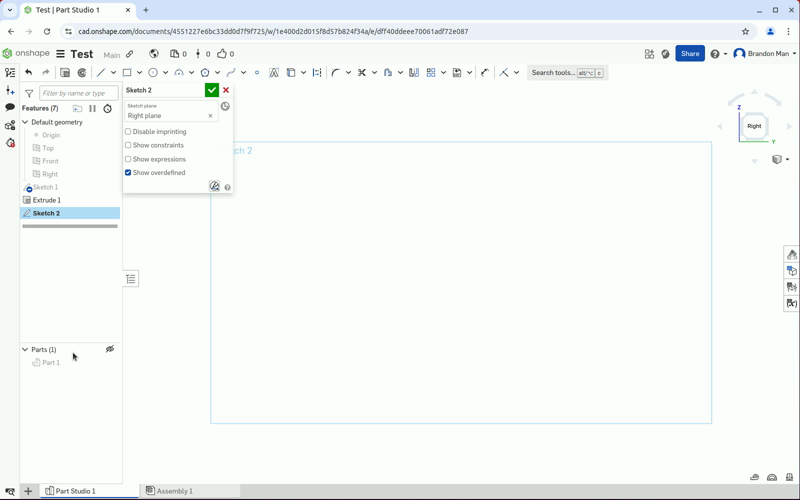
key(l)
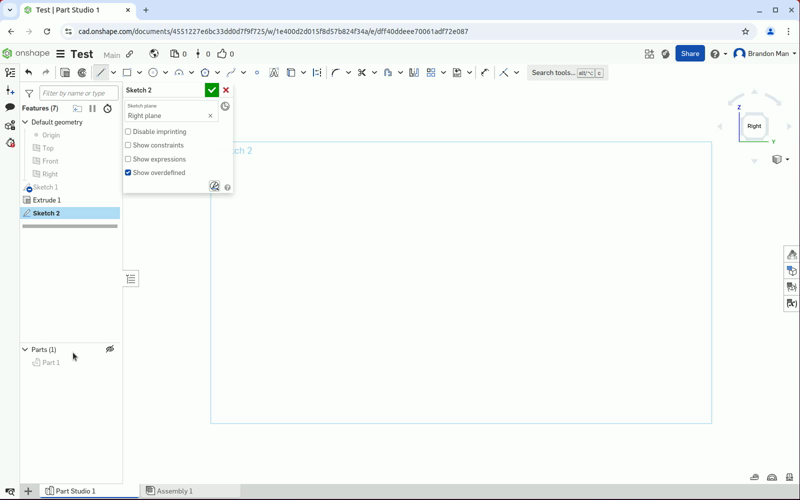
key_down(shift)
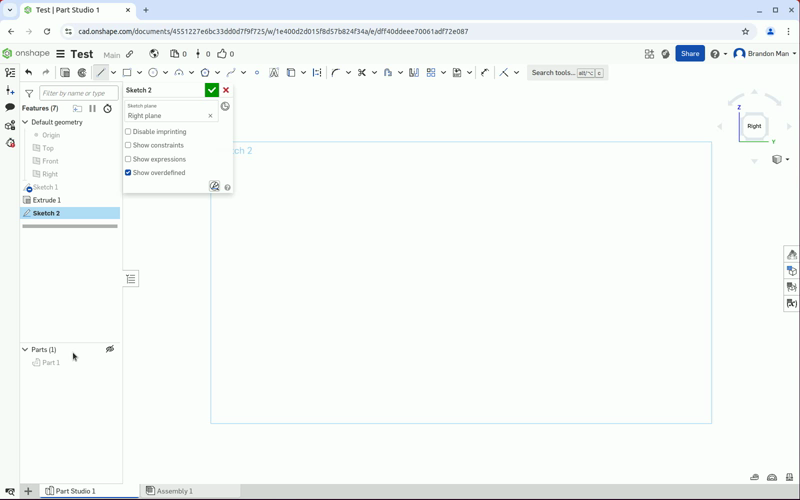
mouse_move(460, 226)
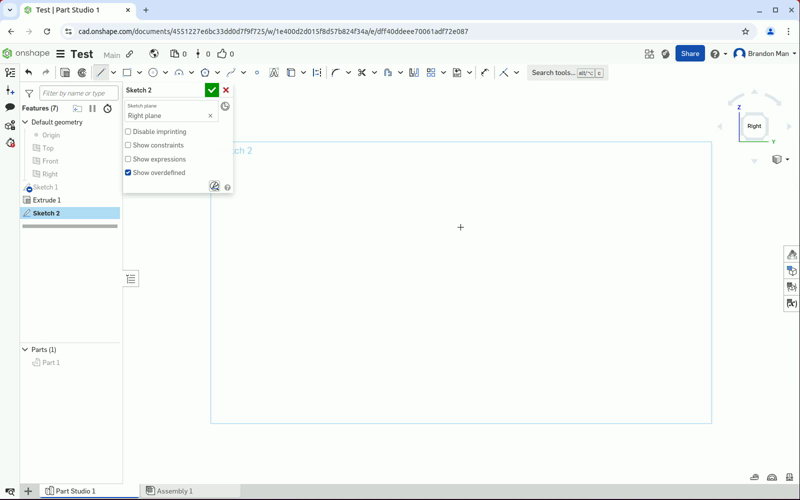
click(460, 226)
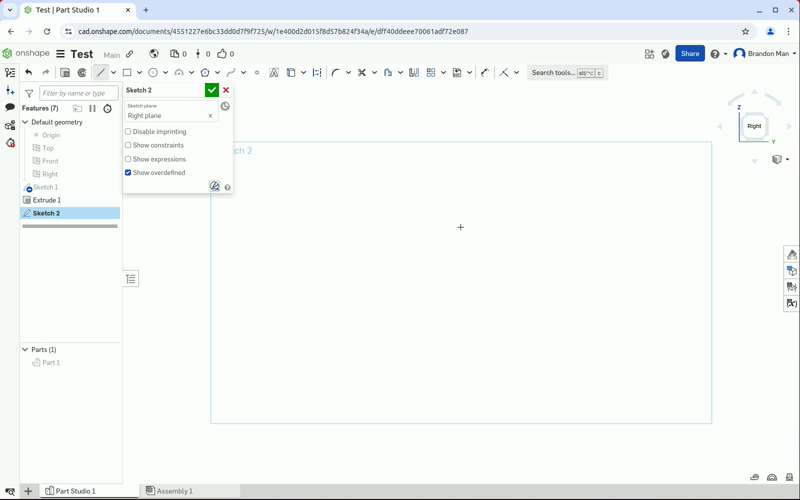
key_up(shift)
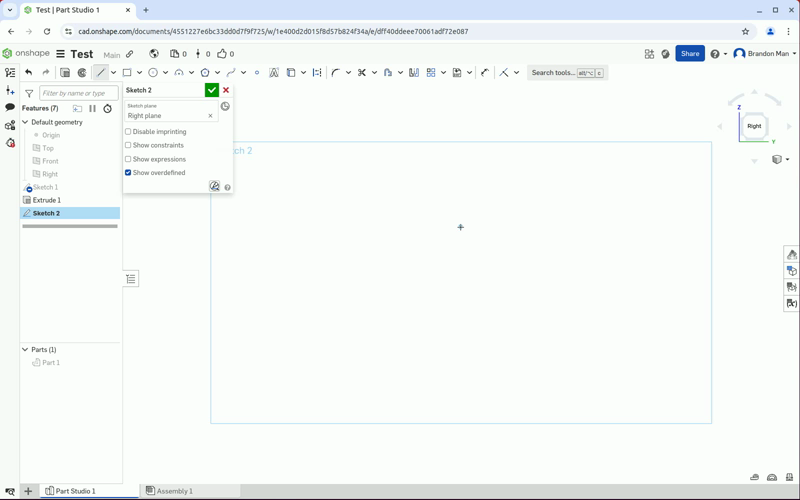
key_down(shift)
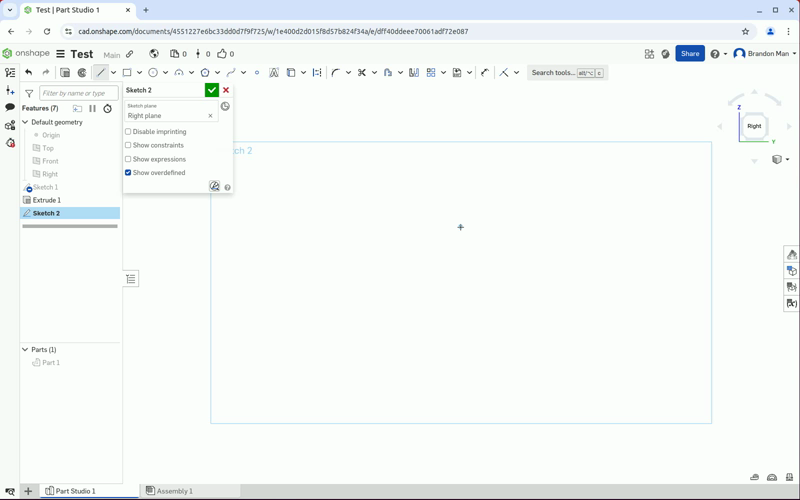
mouse_move(490, 226)
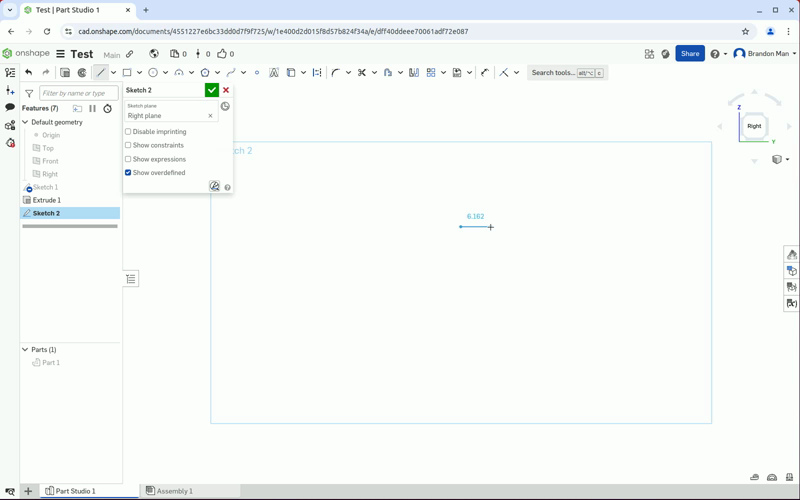
mouse_move(480, 207)
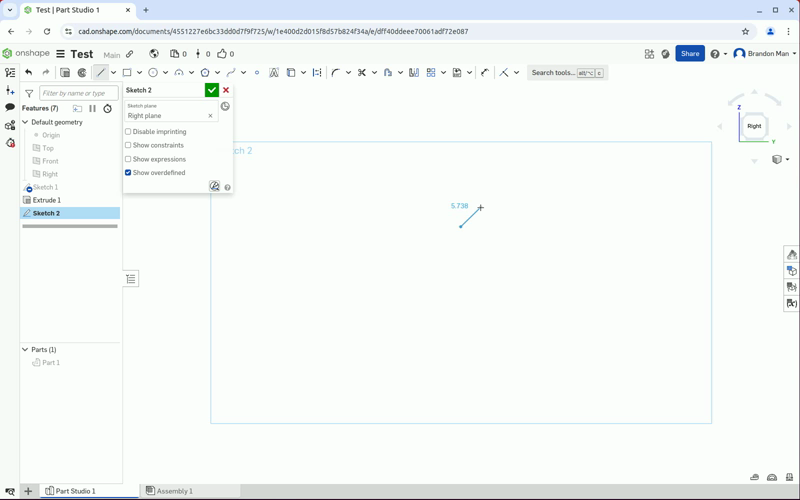
click(480, 207)
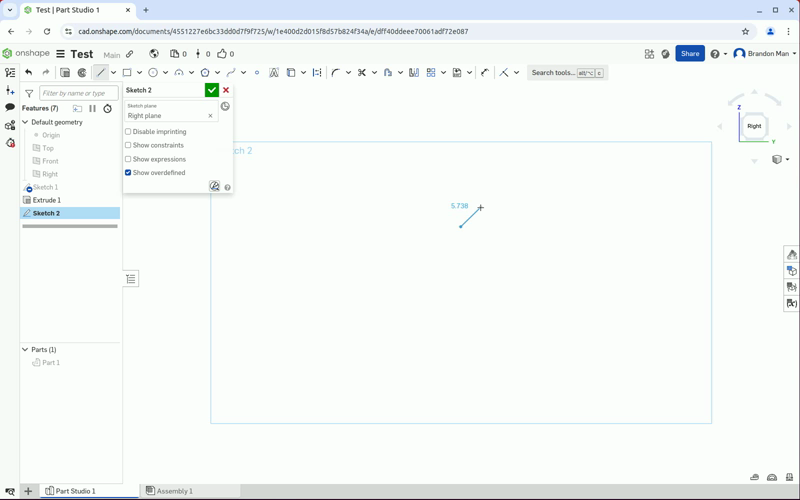
key_up(shift)
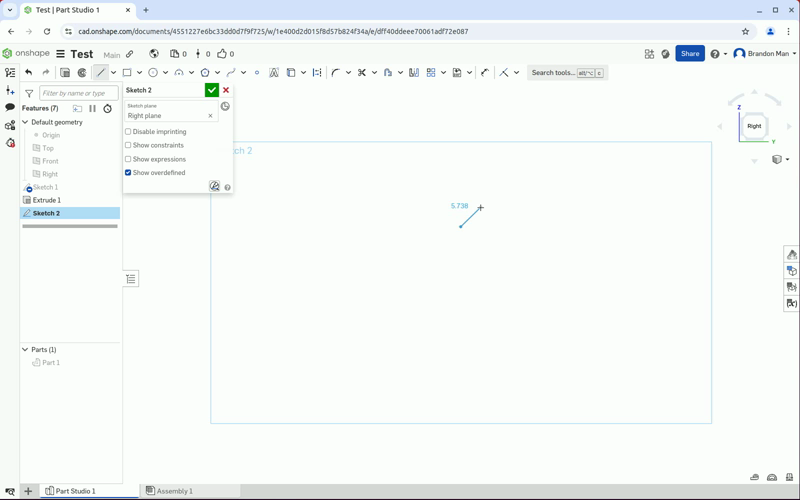
key_down(shift)
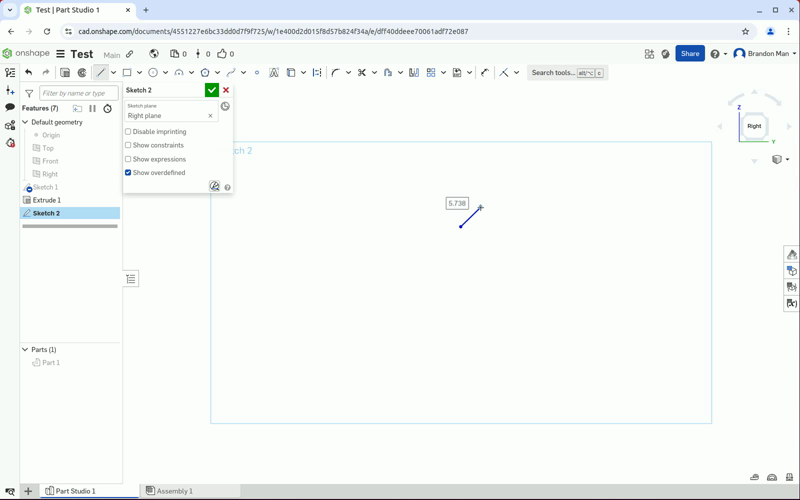
mouse_move(510, 207)
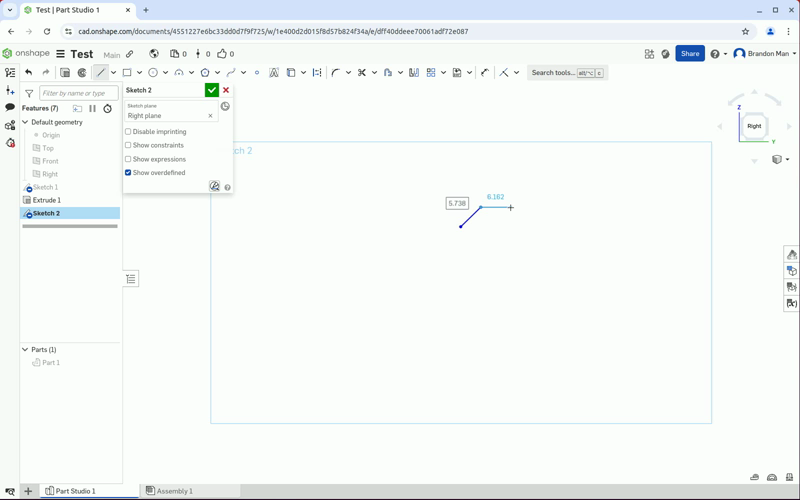
mouse_move(460, 207)
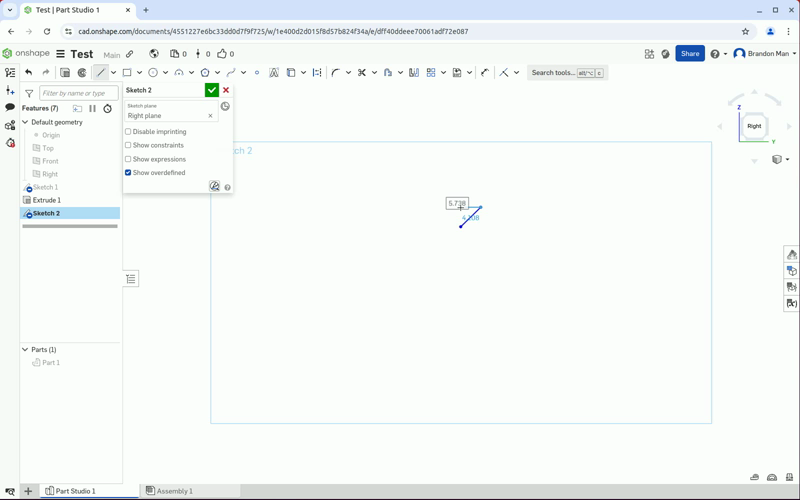
click(460, 207)
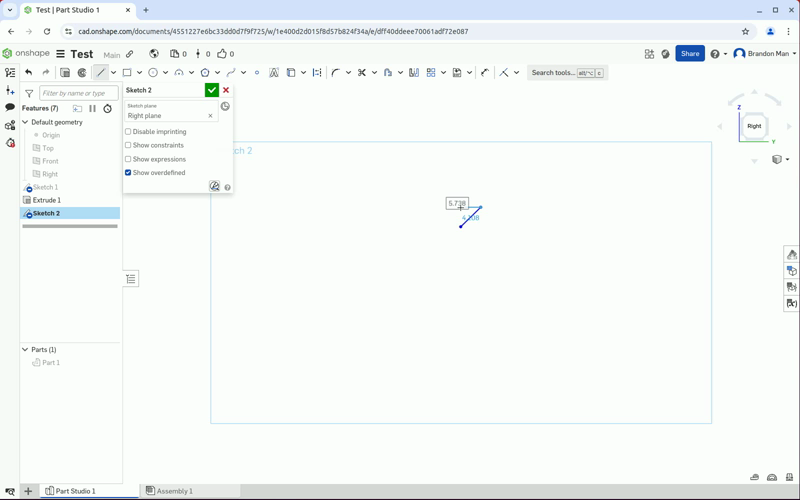
key_up(shift)
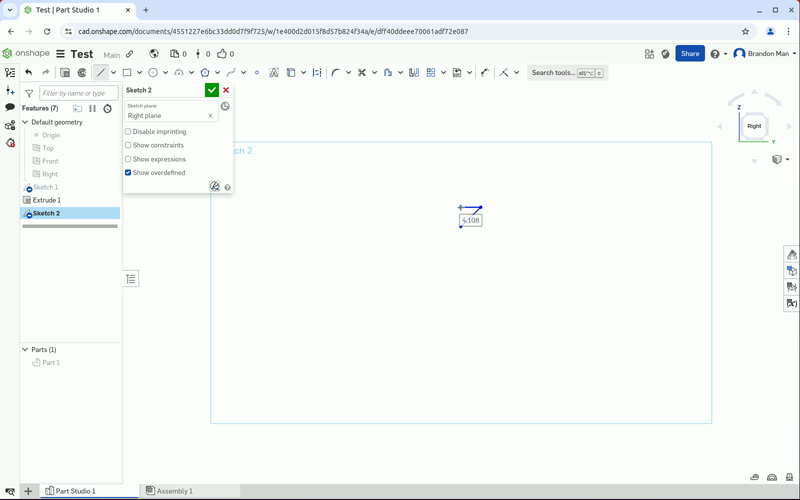
mouse_move(490, 207)
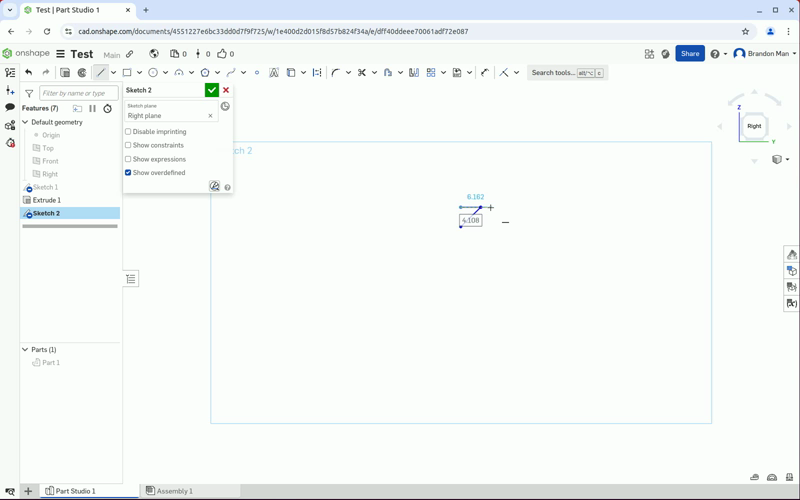
key_down(shift)
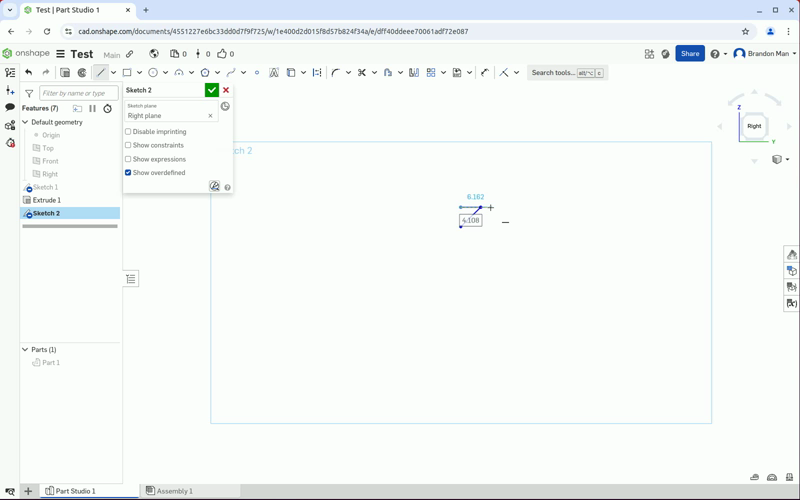
mouse_move(460, 226)
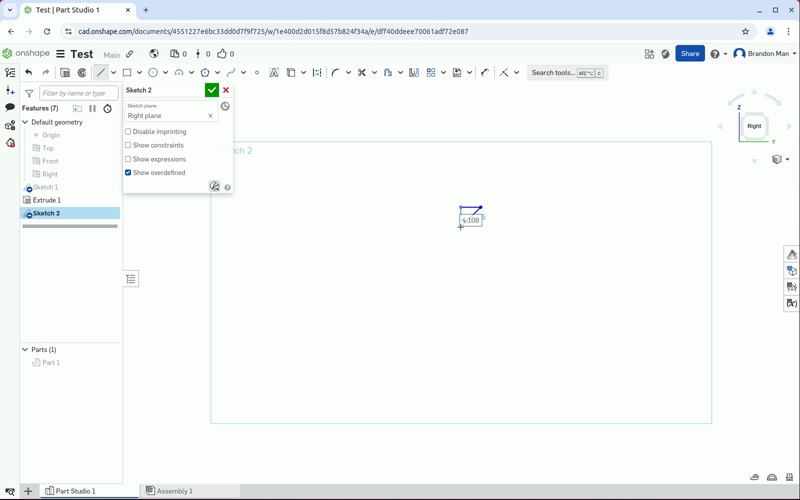
key_up(shift)
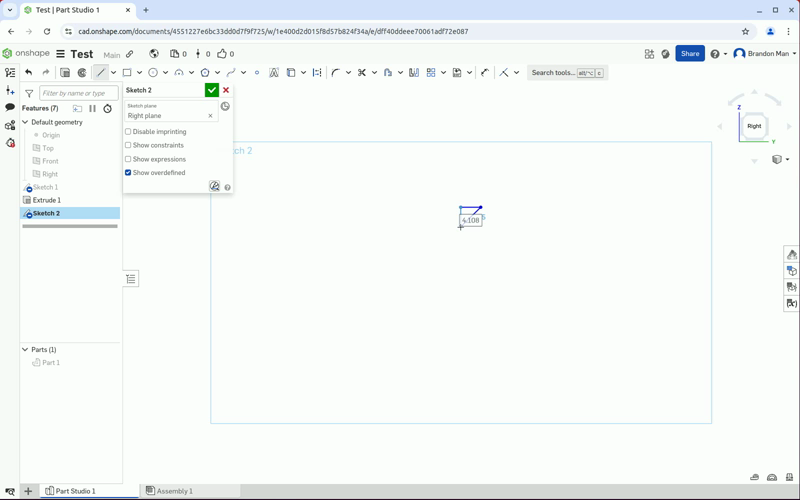
click(460, 226)
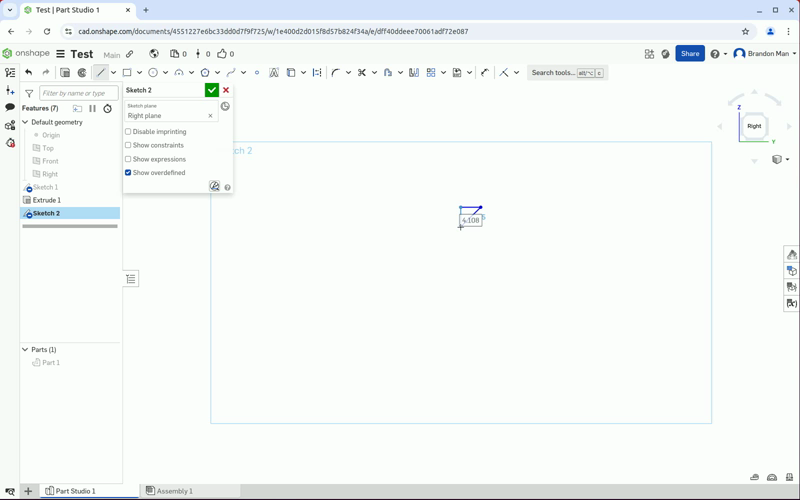
key(esc)
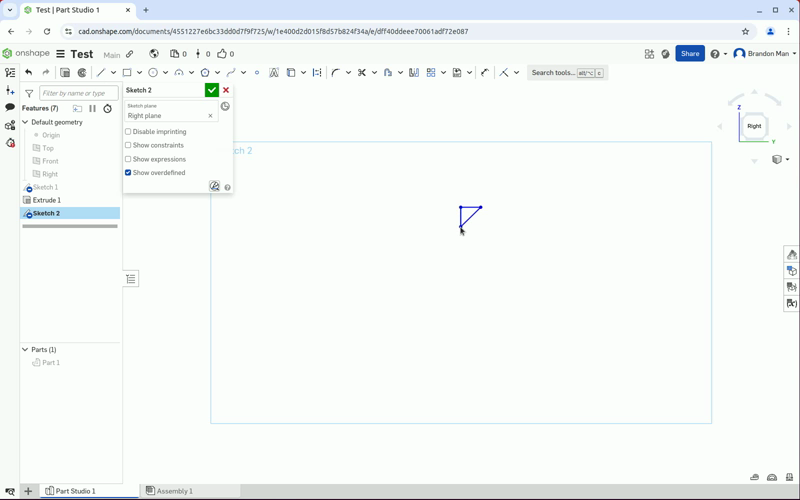
mouse_move(475, 207)
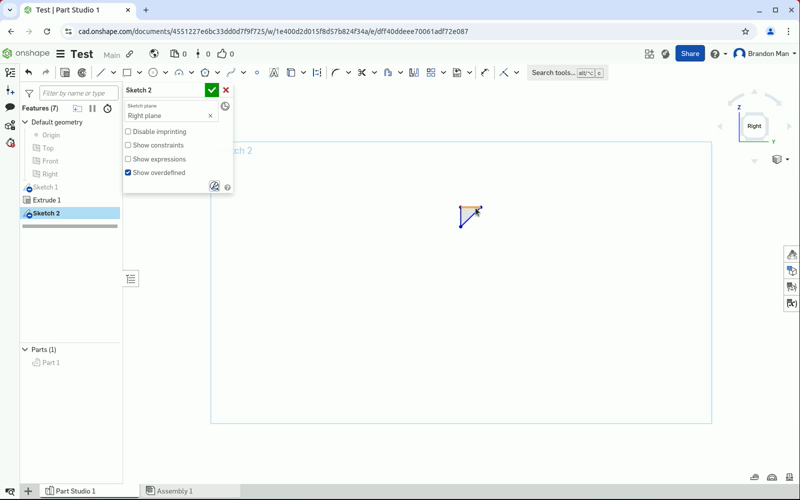
scroll(6)
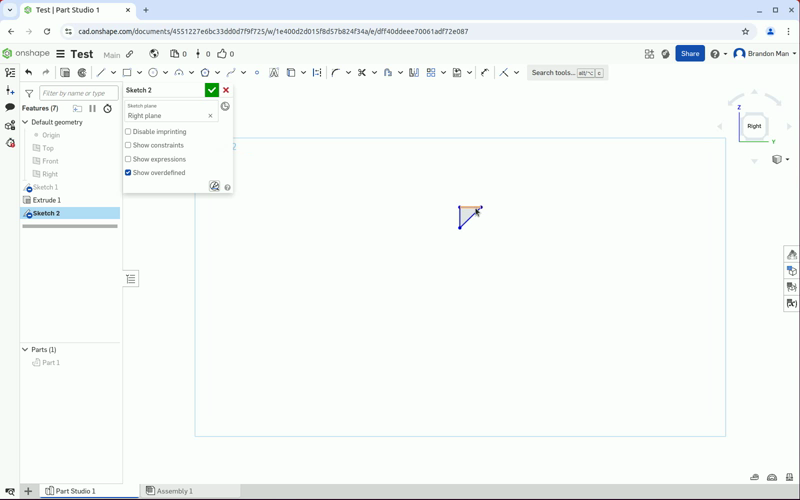
scroll(6)
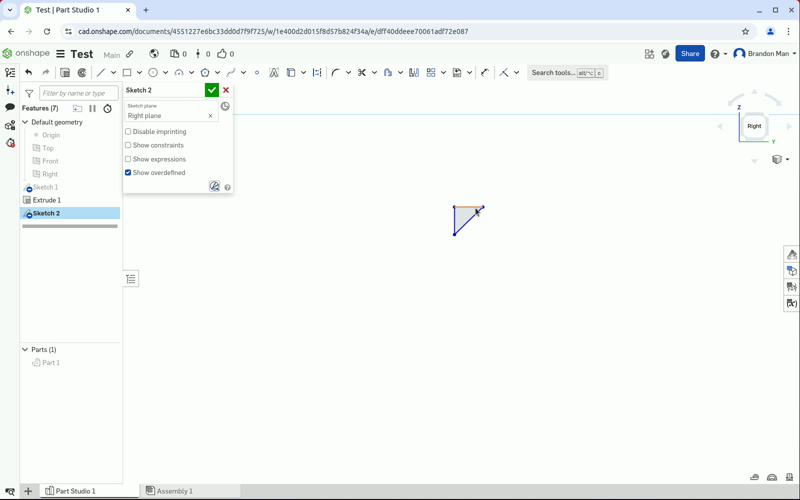
scroll(6)
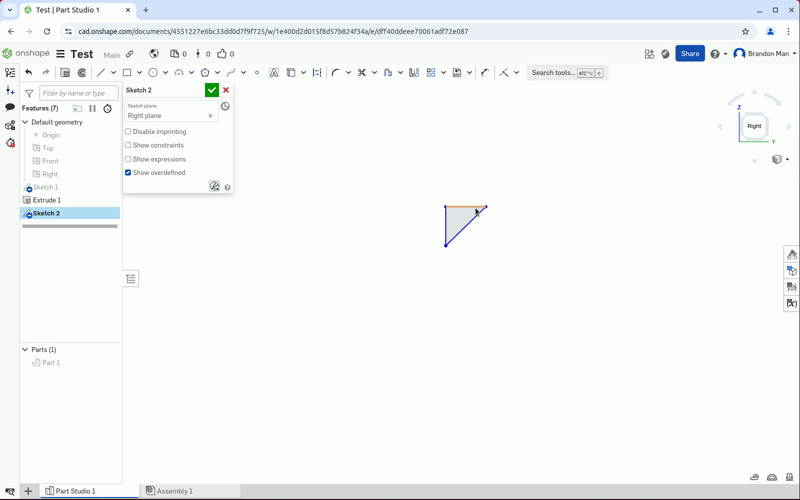
scroll(6)
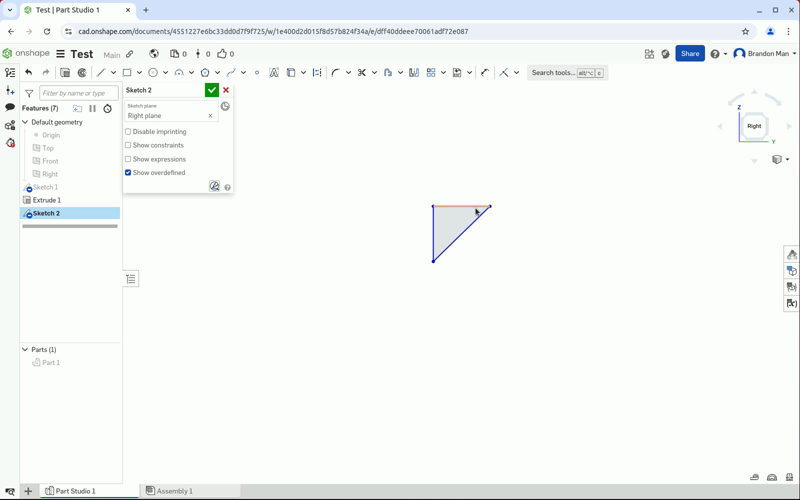
scroll(6)
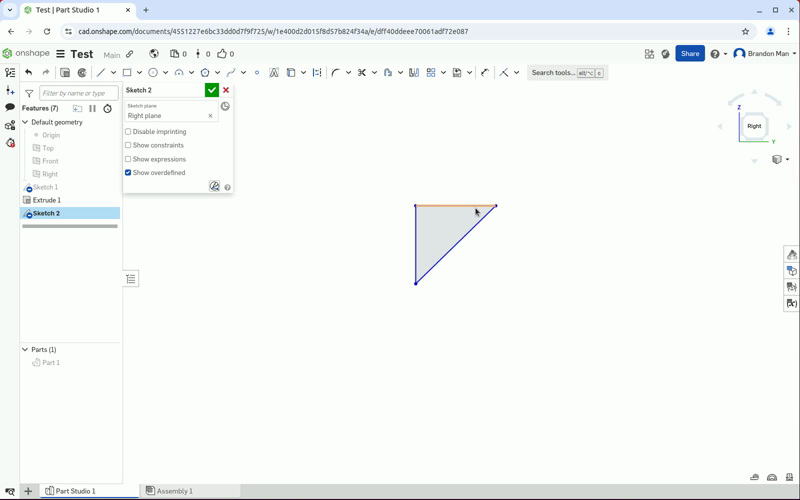
scroll(6)
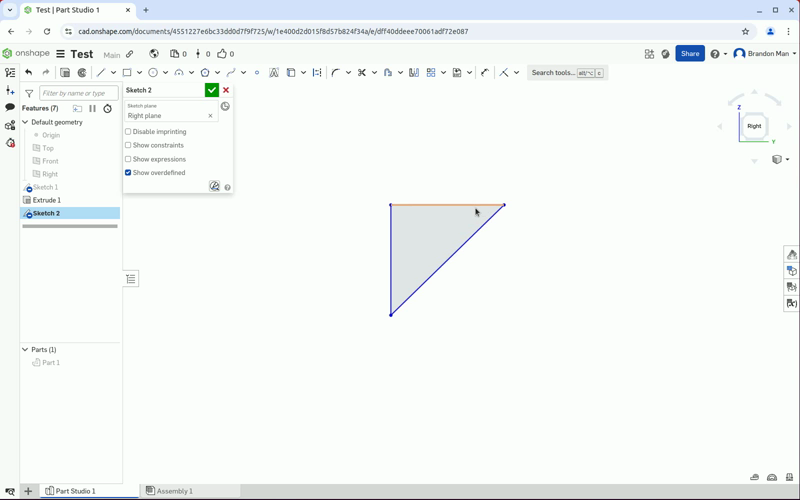
scroll(6)
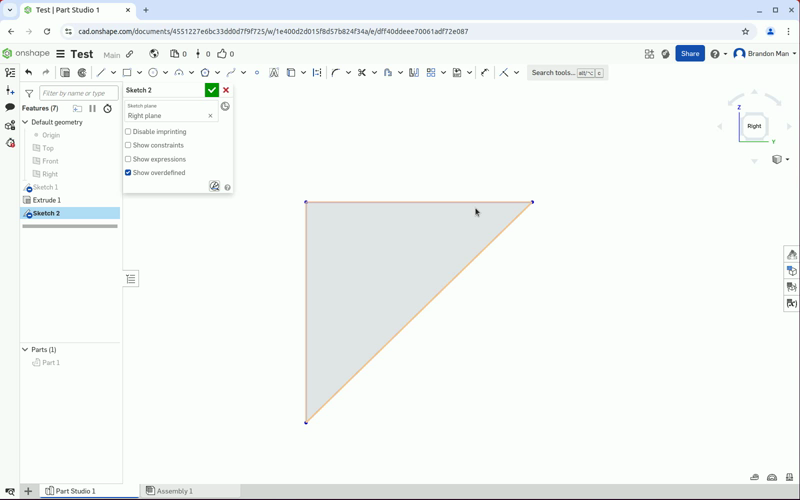
click(475, 207)
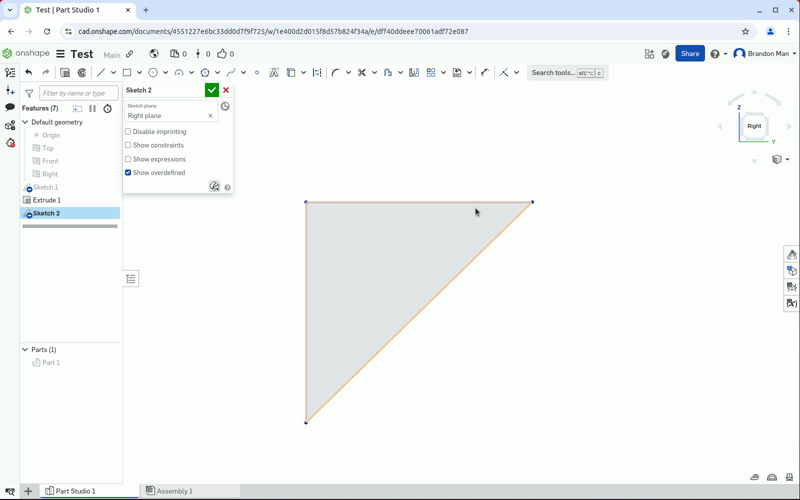
scroll(-6)
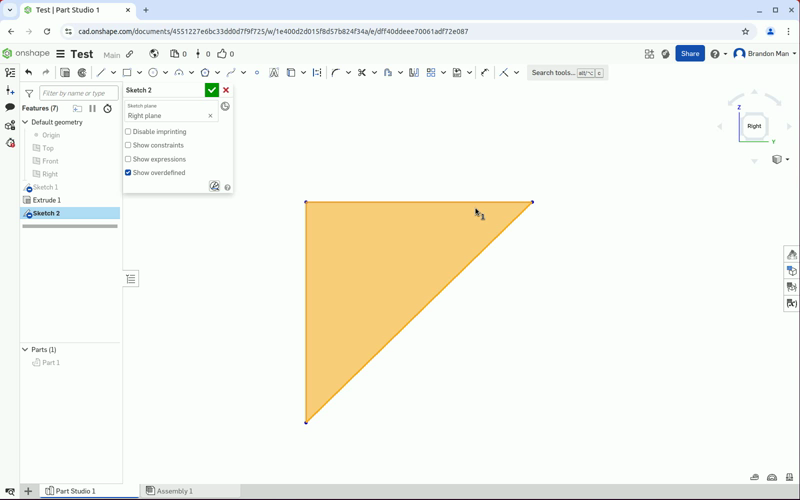
scroll(-6)
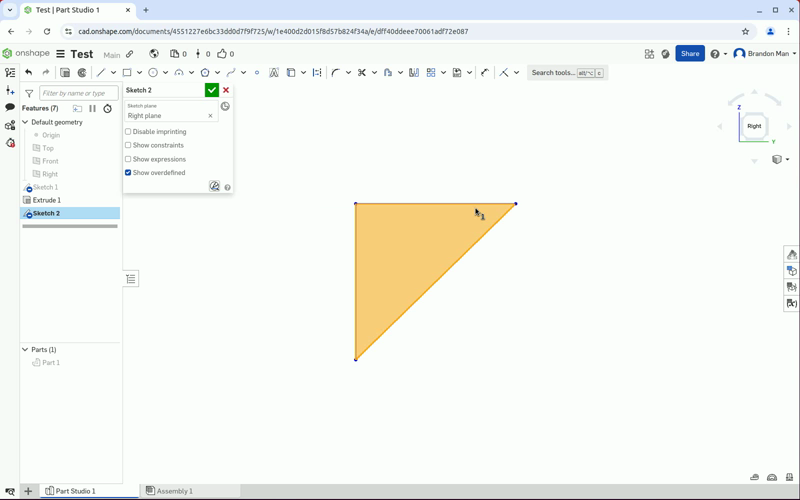
scroll(-6)
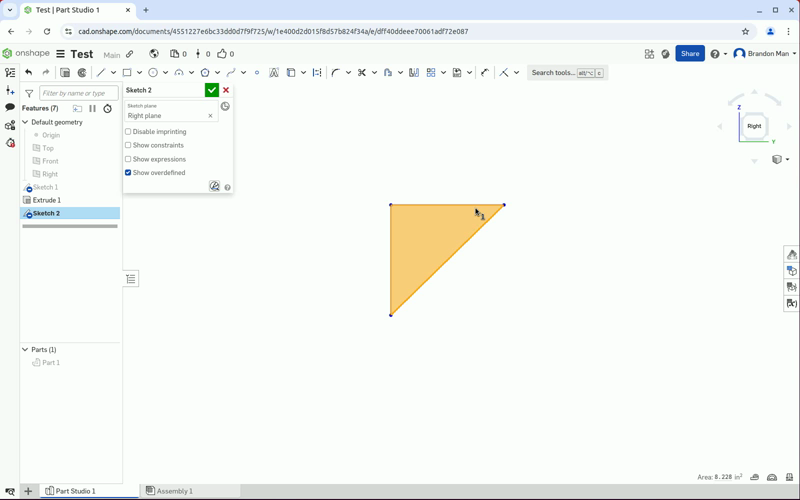
scroll(-6)
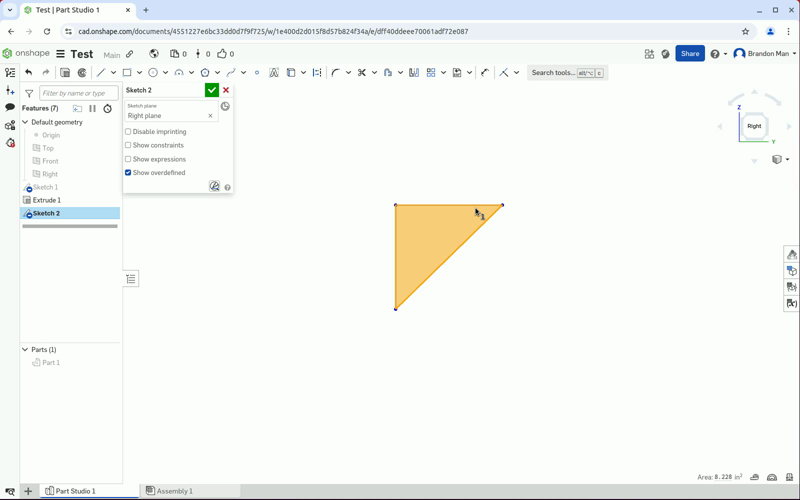
scroll(-6)
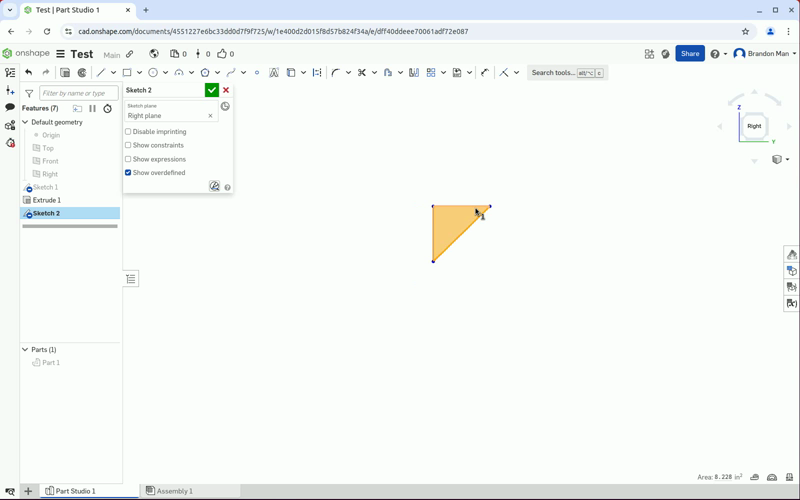
scroll(-6)
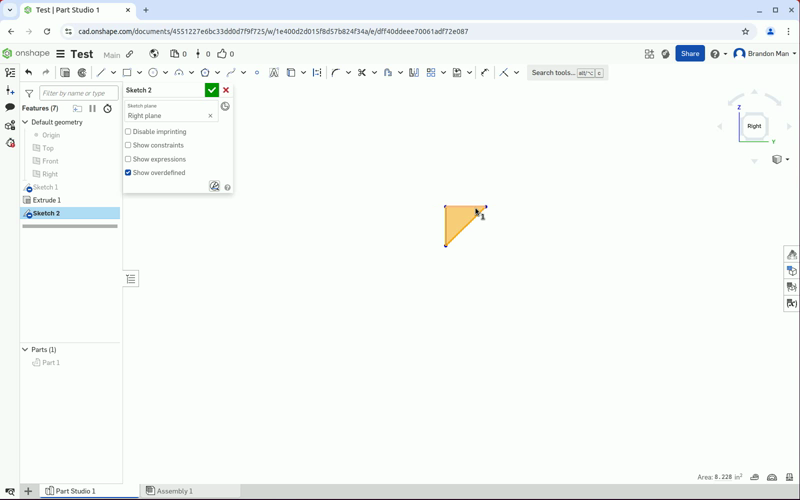
scroll(-6)
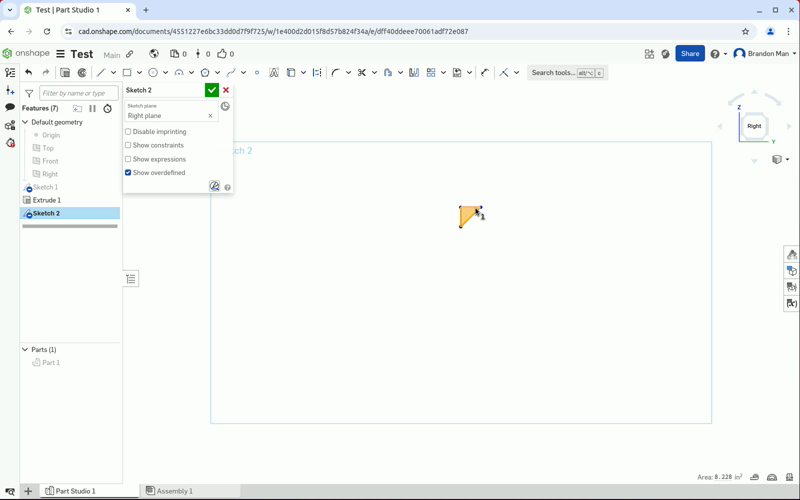
mouse_move(73, 352)
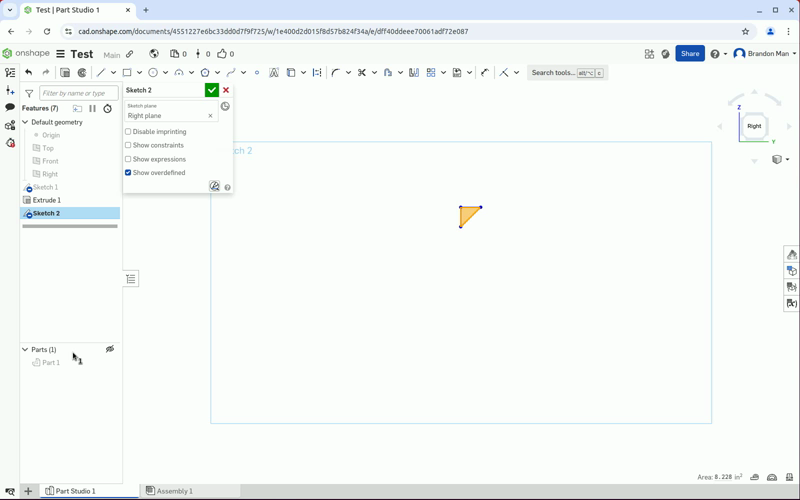
key(shift+y)
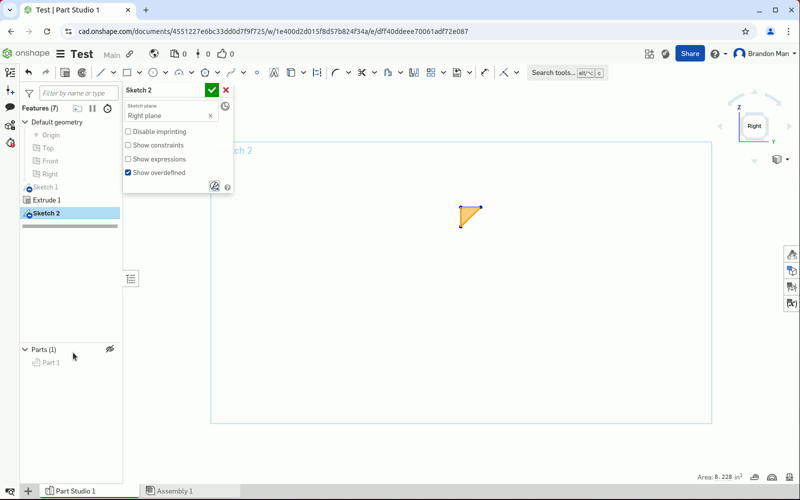
key(shift+e)
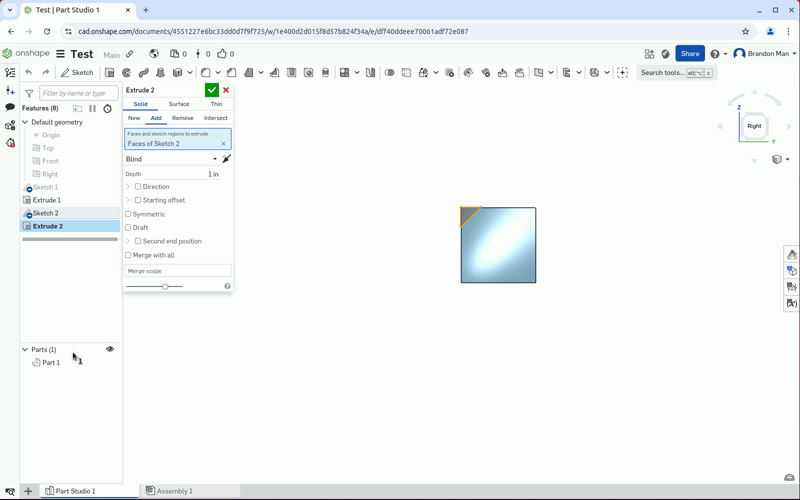
mouse_move(143, 106)
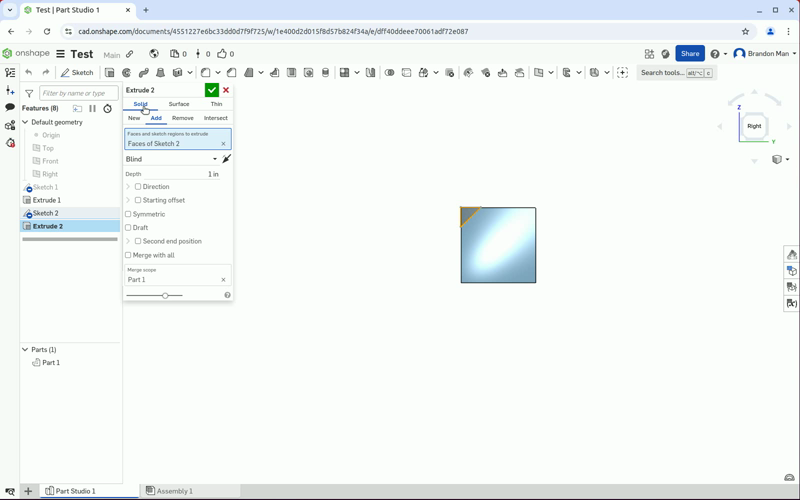
click(143, 106)
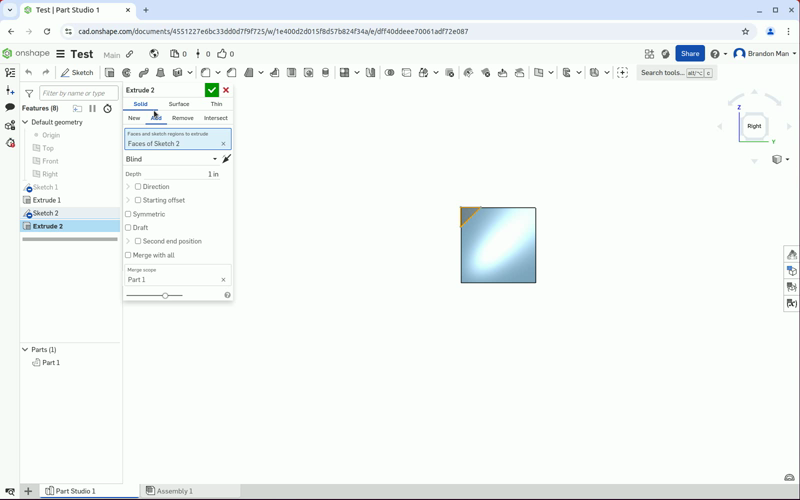
mouse_move(186, 120)
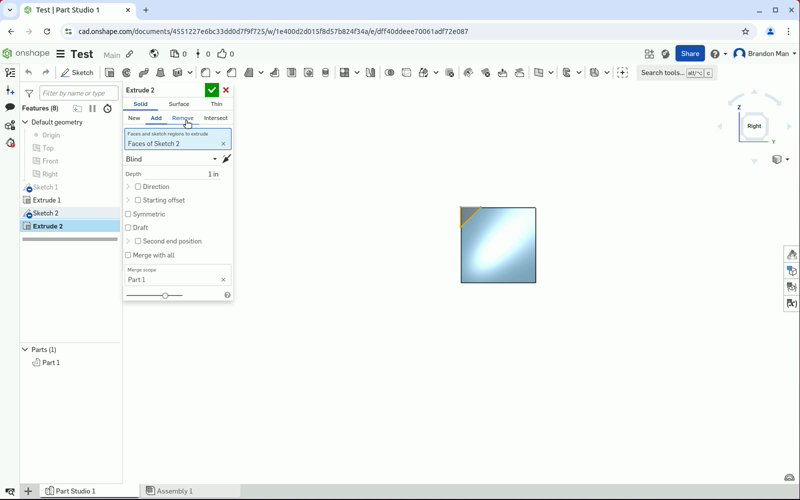
click(186, 120)
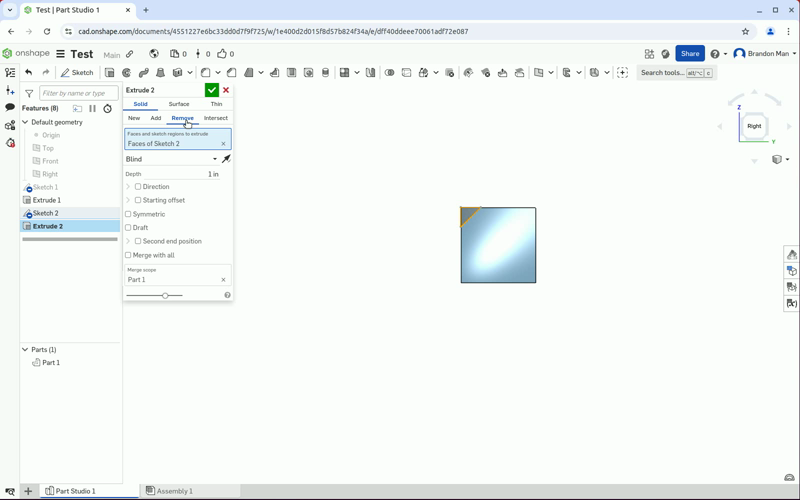
key(tab, 4)
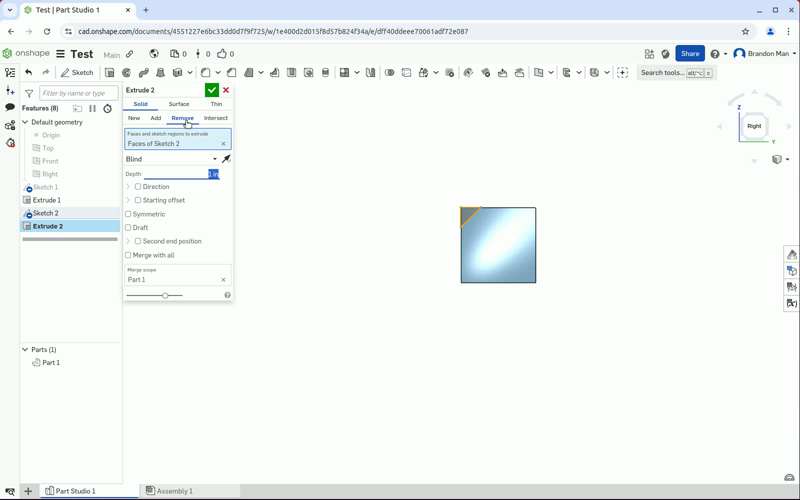
text(7.703)
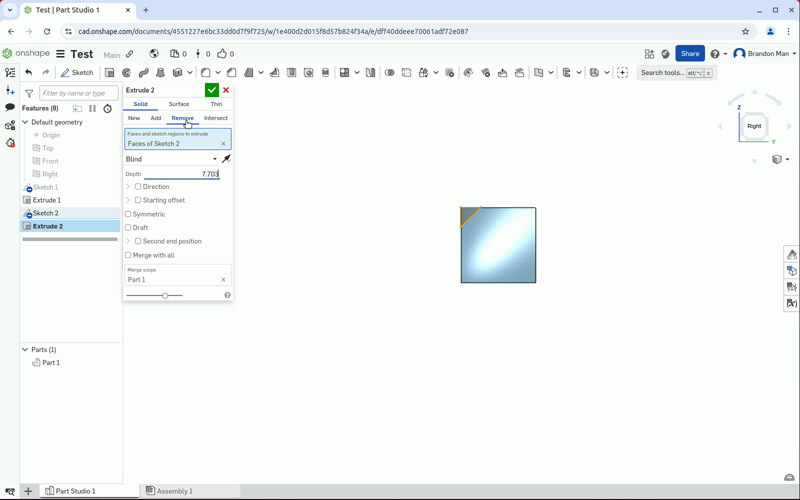
key(tab, 6)
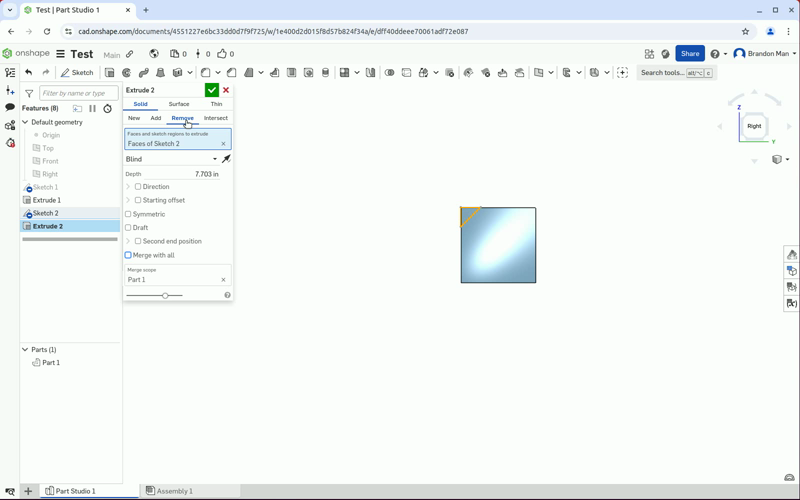
key(space)
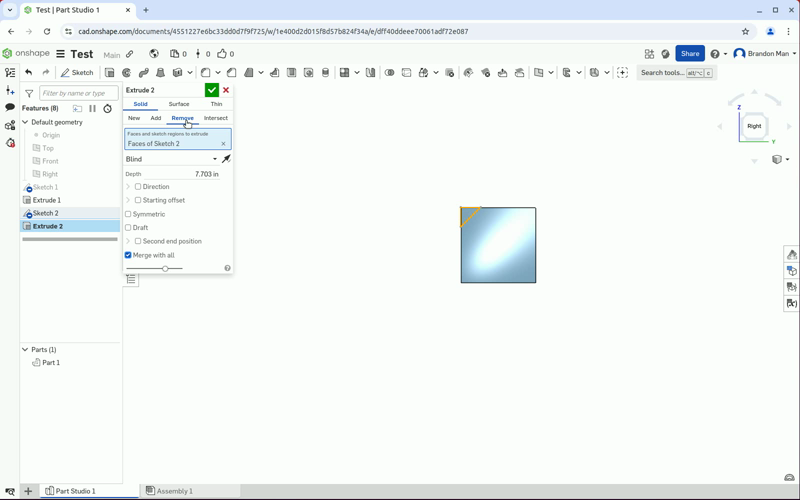
key(enter)
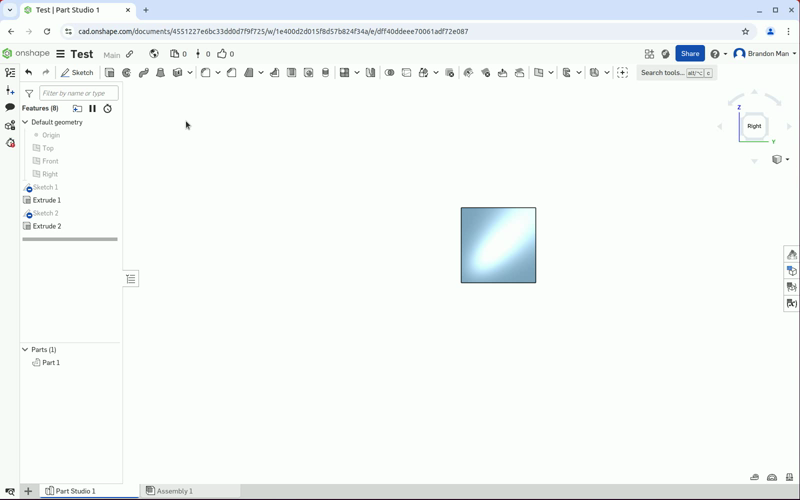
key(shift+h)
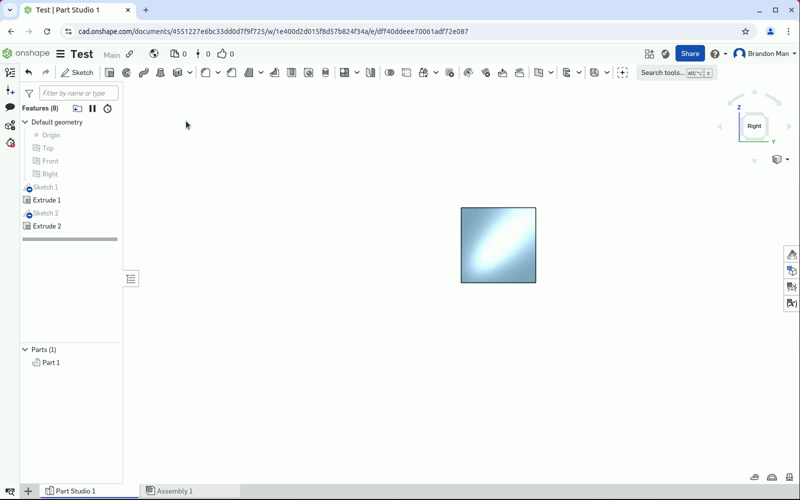
key(shift+h)
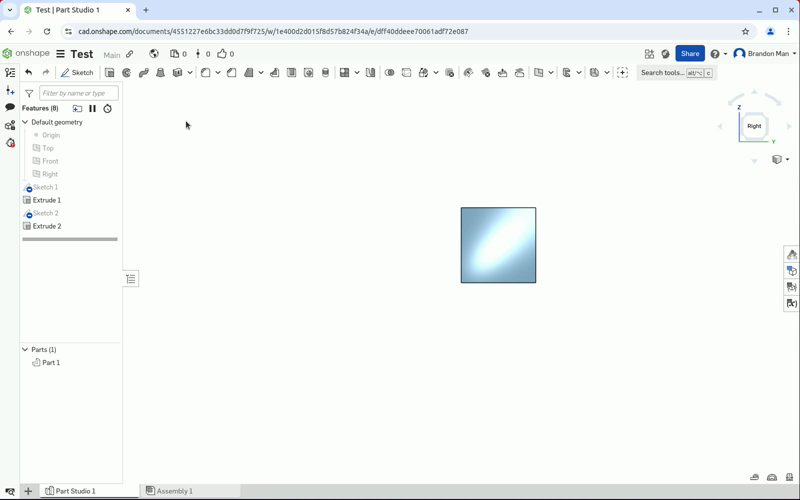
mouse_move(73, 189)
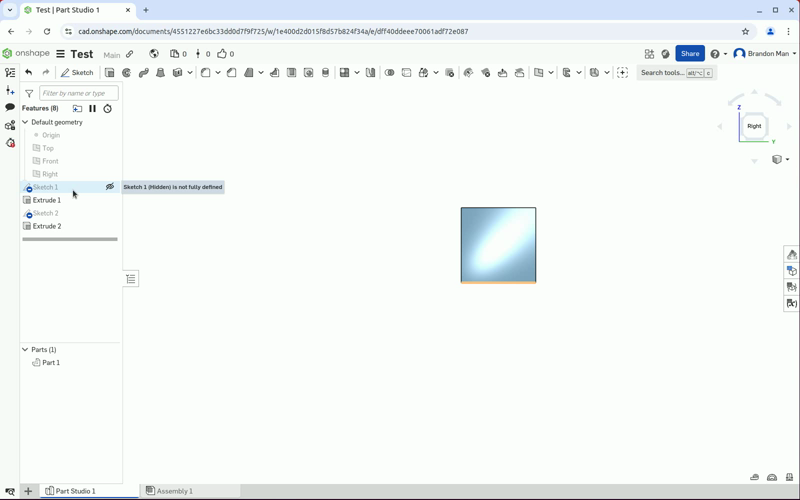
click(73, 189)
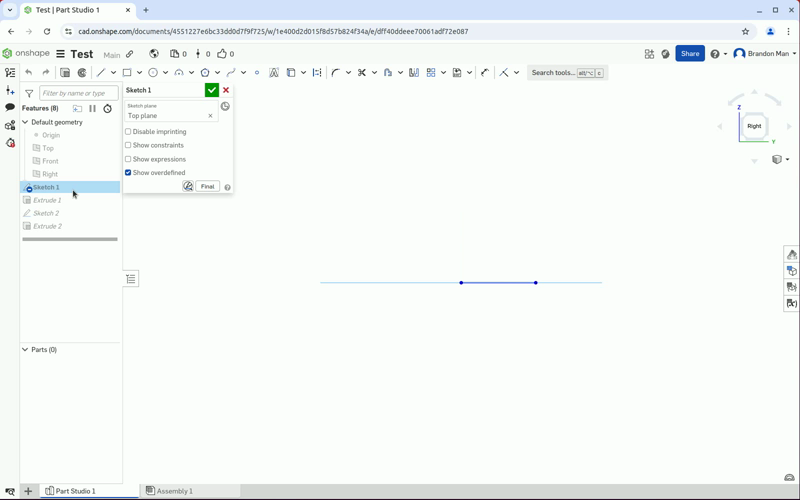
mouse_move(229, 92)
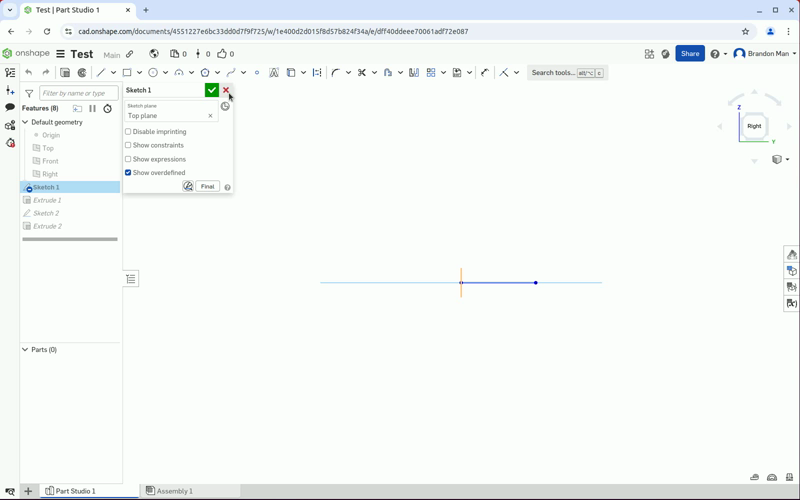
click(229, 92)
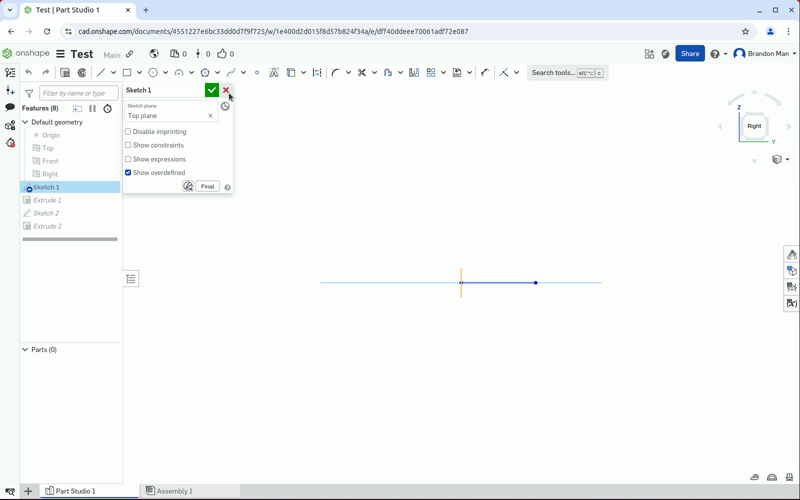
key(shift+s)
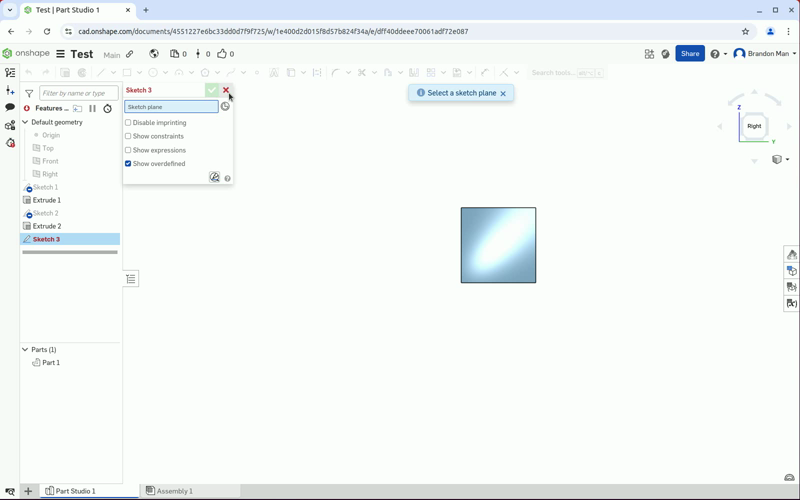
mouse_move(73, 176)
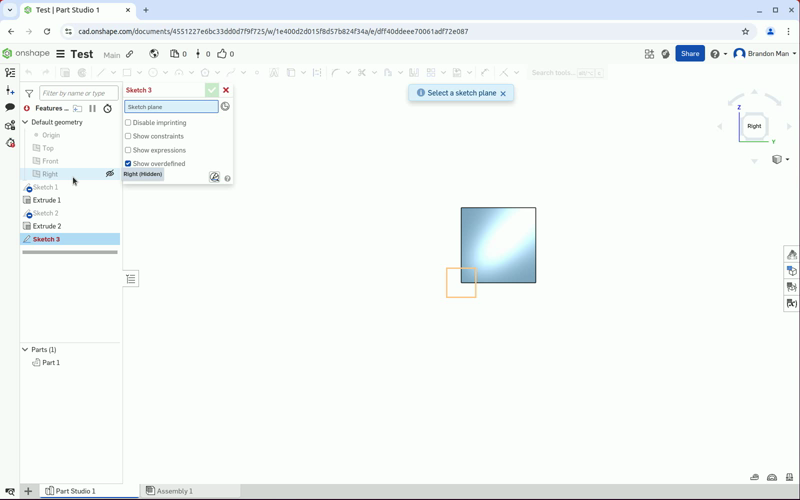
click(73, 176)
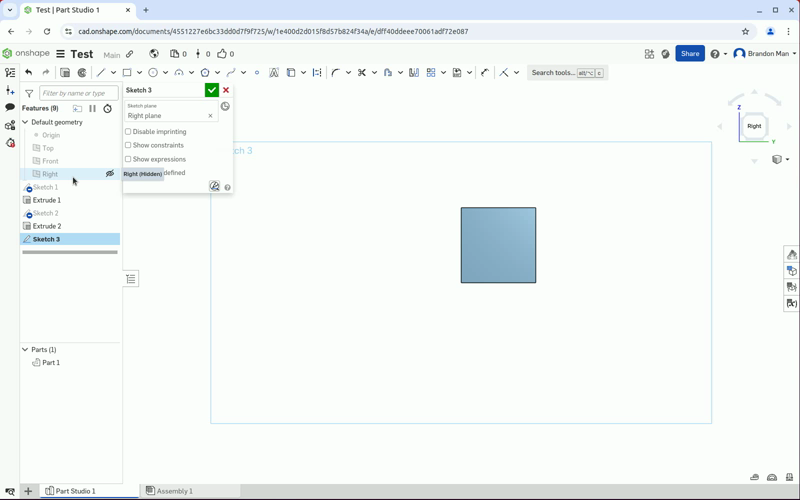
mouse_move(73, 352)
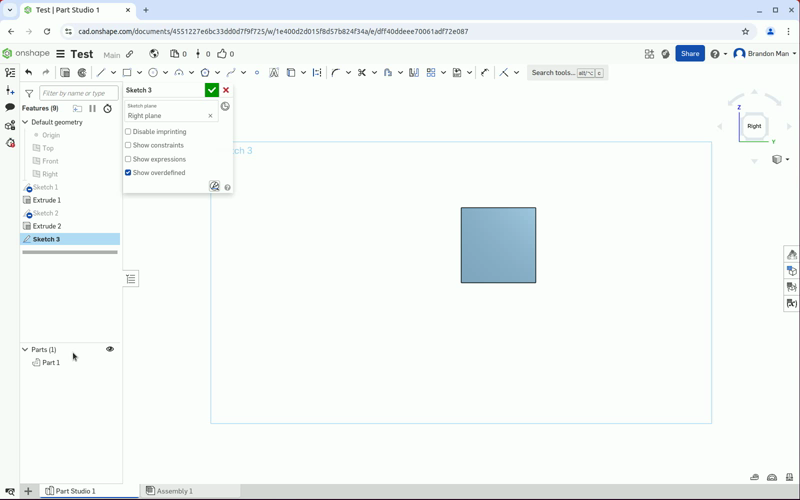
key(y)
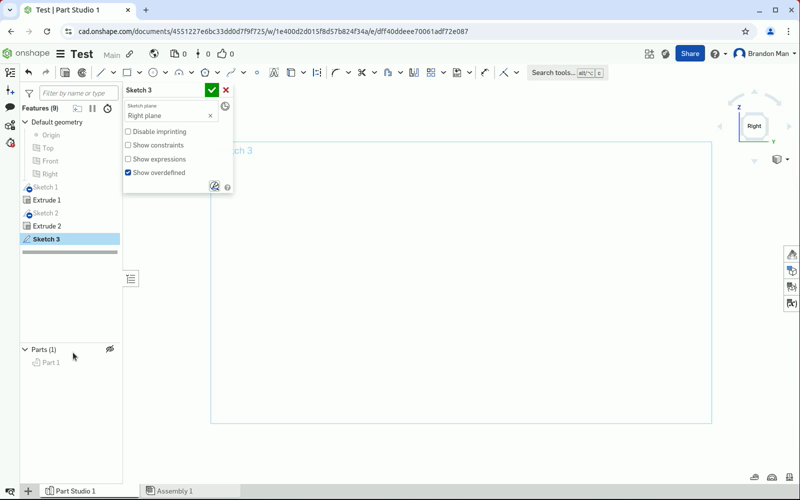
key(l)
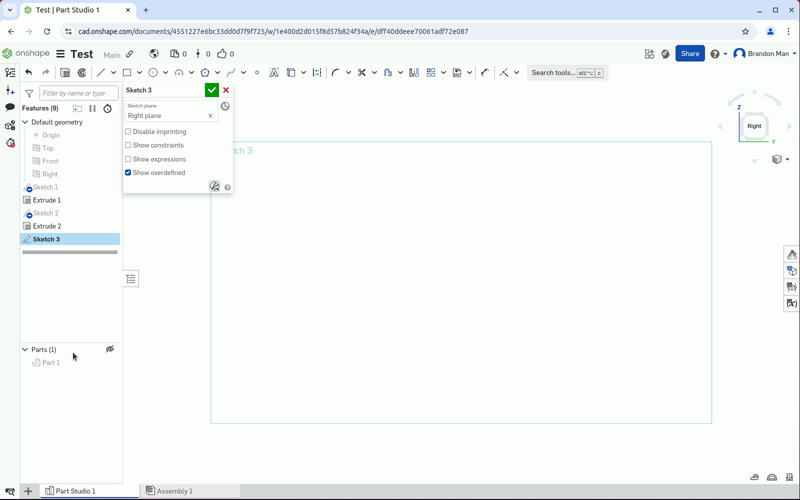
key_down(shift)
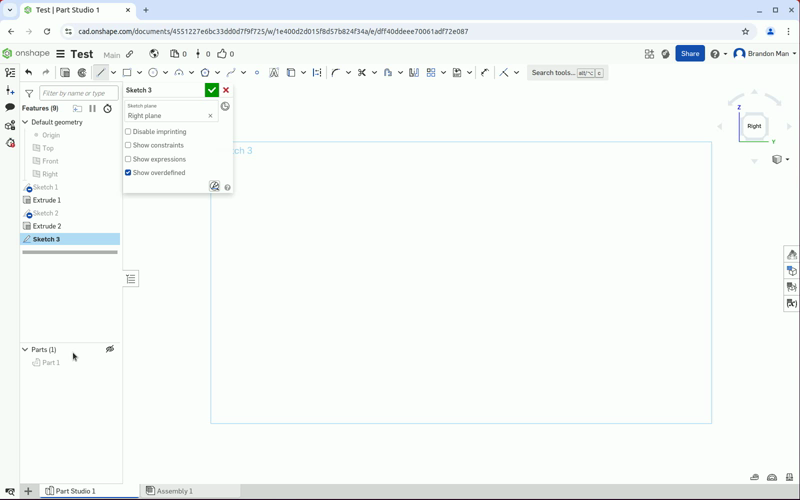
mouse_move(516, 207)
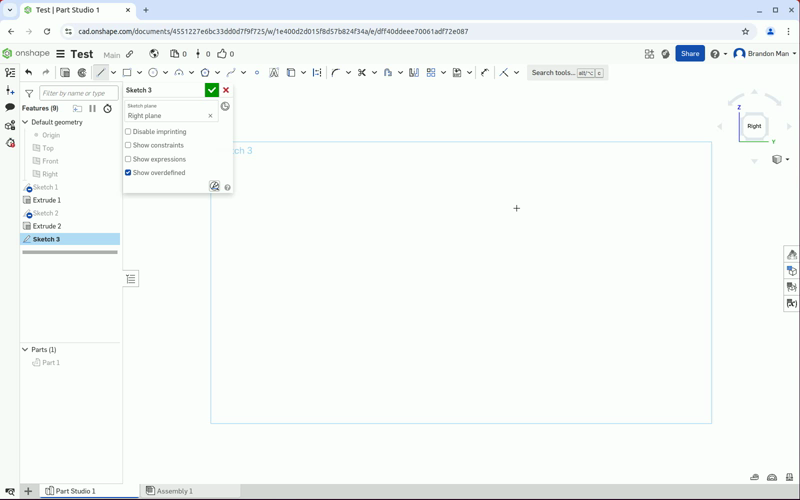
click(516, 207)
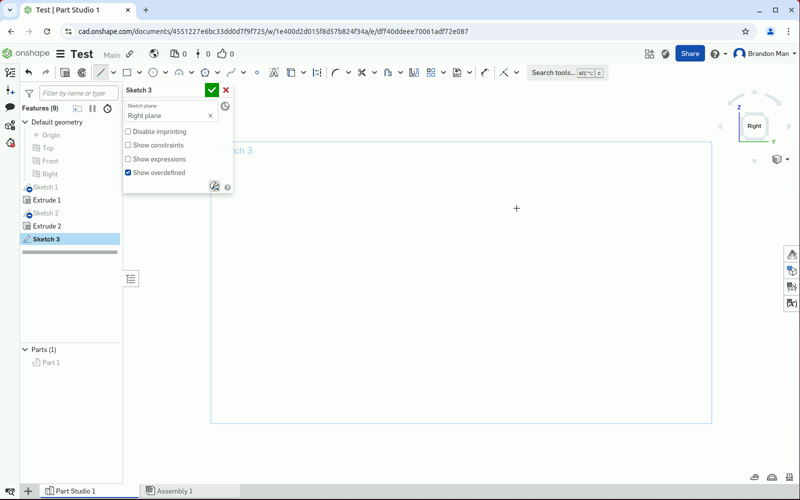
key_up(shift)
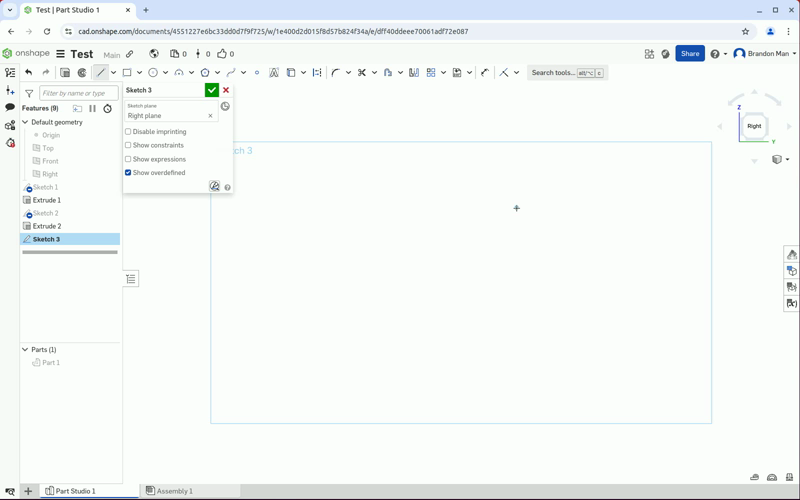
key_down(shift)
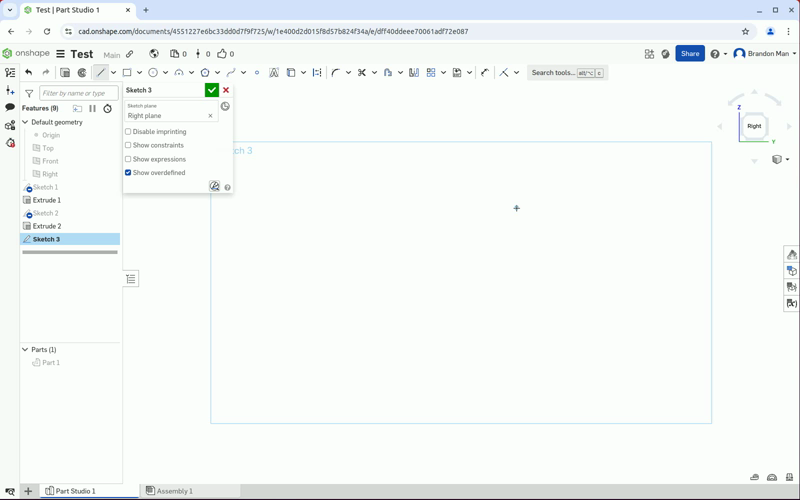
mouse_move(546, 207)
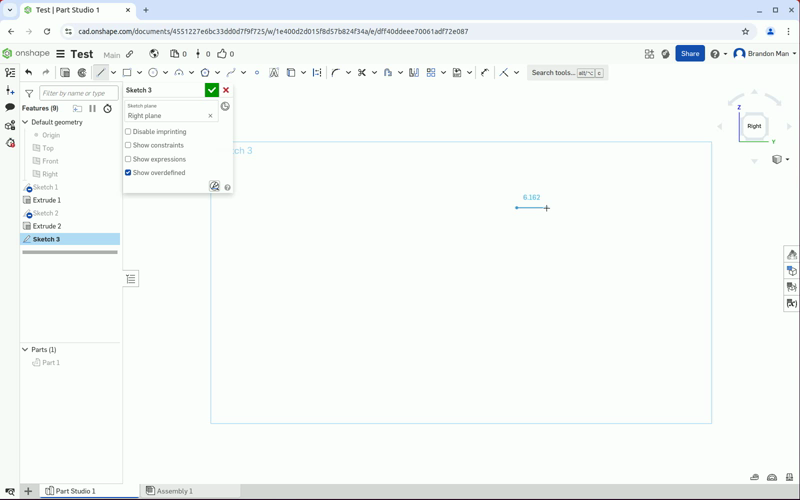
mouse_move(536, 227)
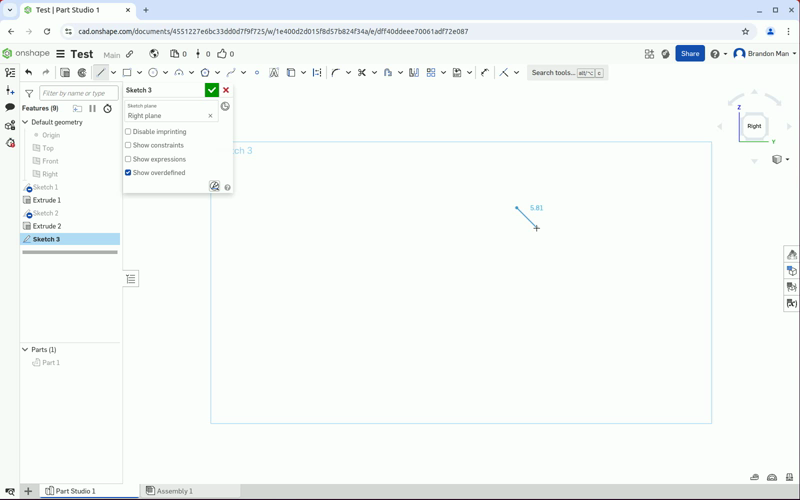
click(536, 227)
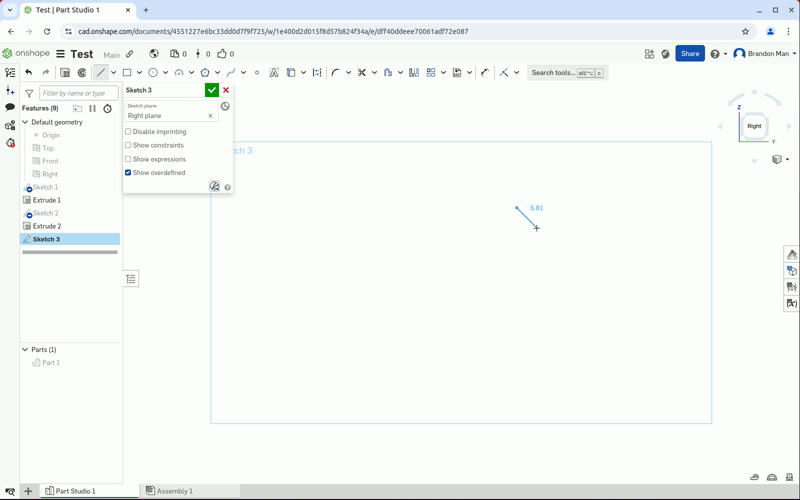
key_up(shift)
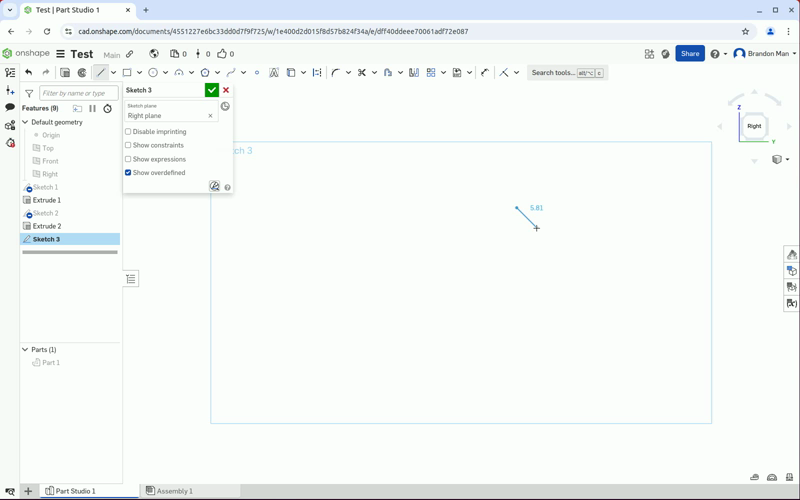
key_down(shift)
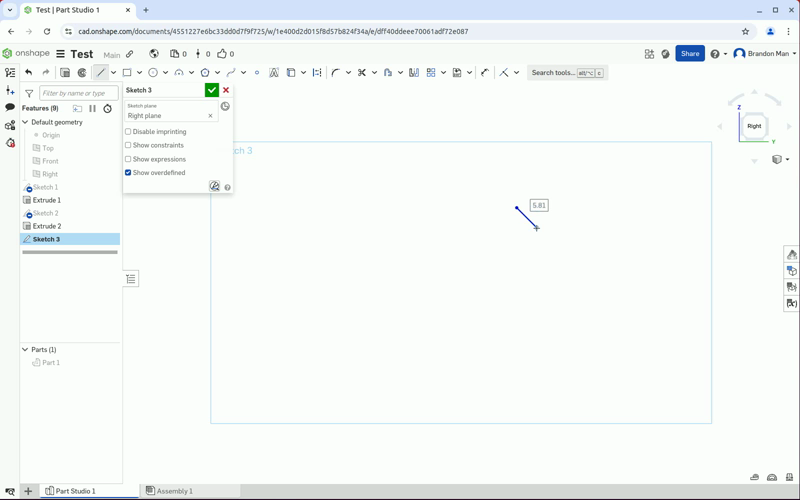
mouse_move(566, 227)
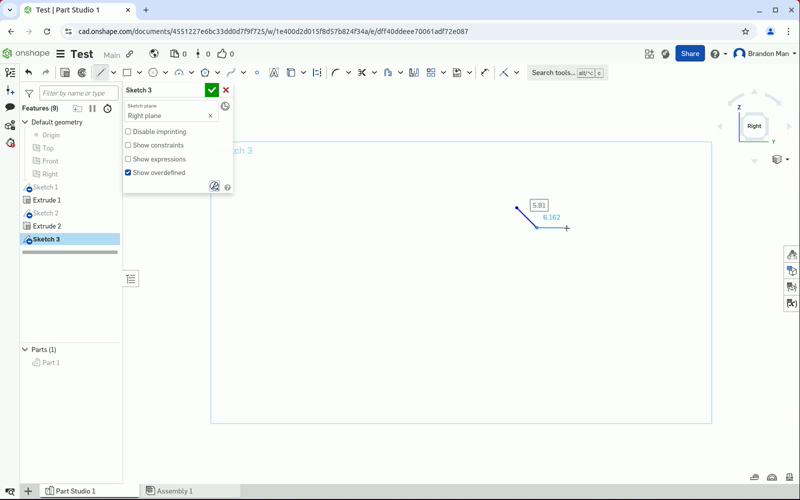
mouse_move(536, 207)
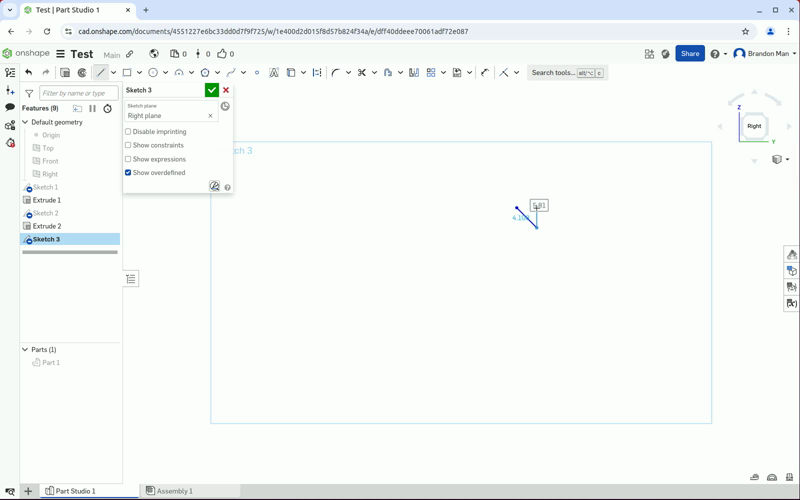
click(536, 207)
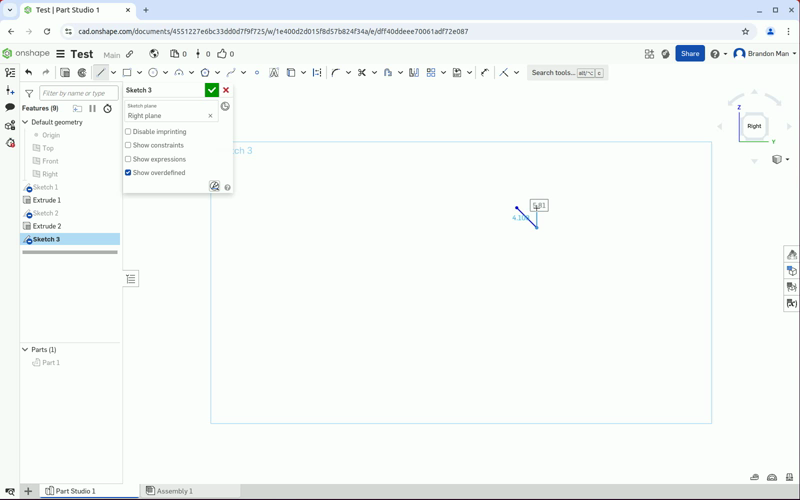
key_up(shift)
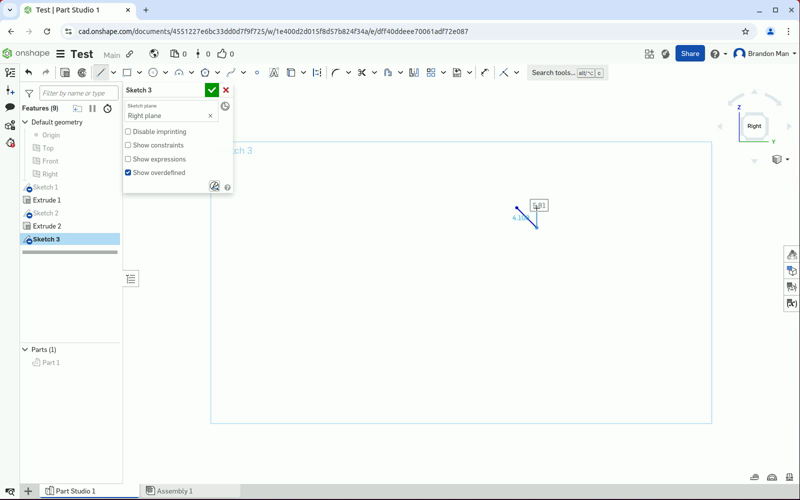
mouse_move(566, 207)
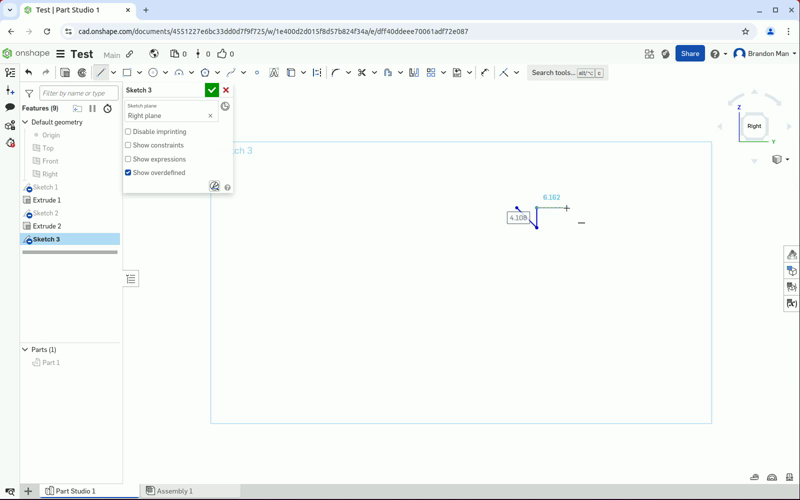
key_down(shift)
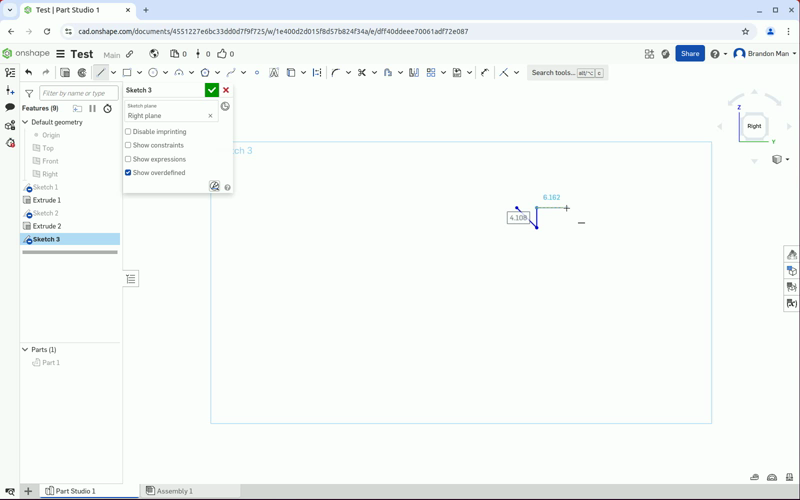
mouse_move(516, 207)
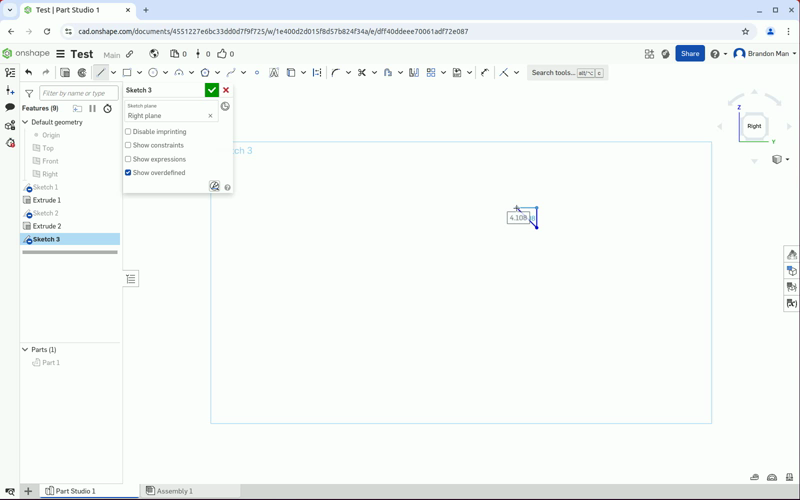
key_up(shift)
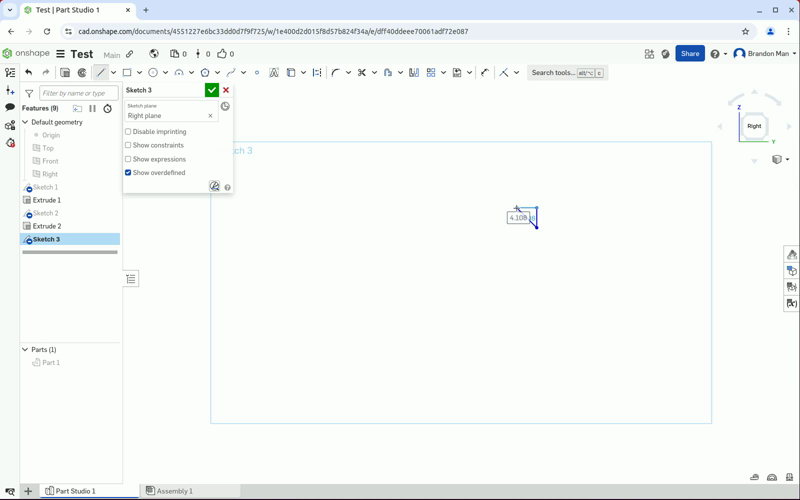
click(516, 207)
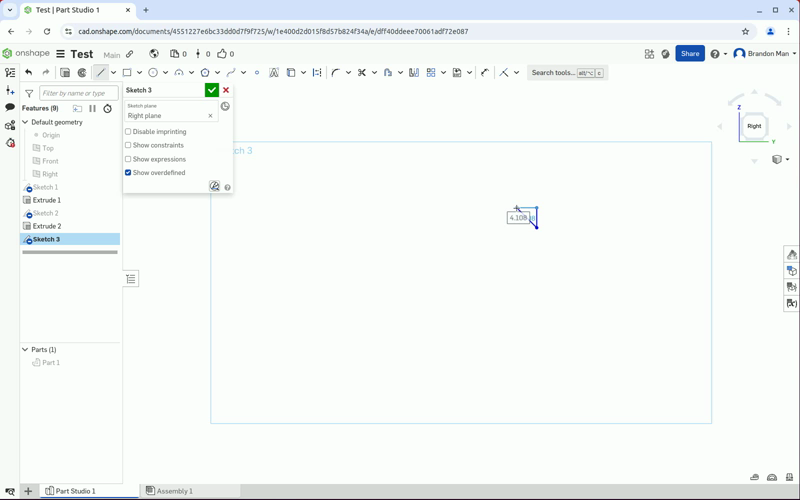
key(esc)
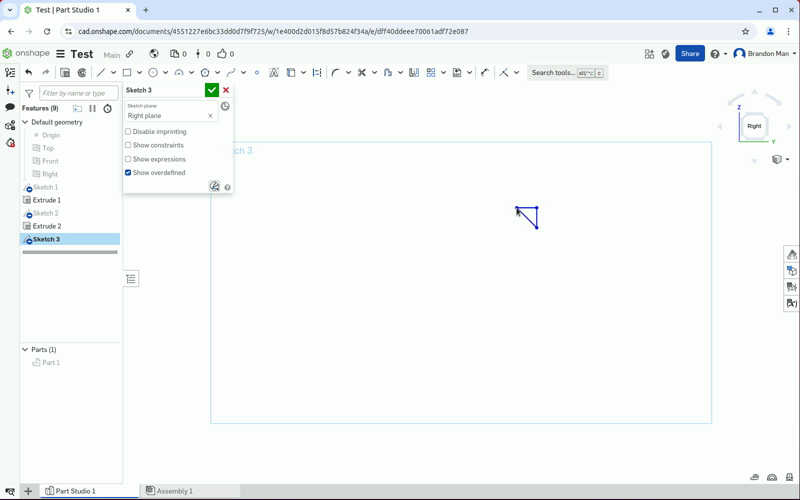
mouse_move(524, 208)
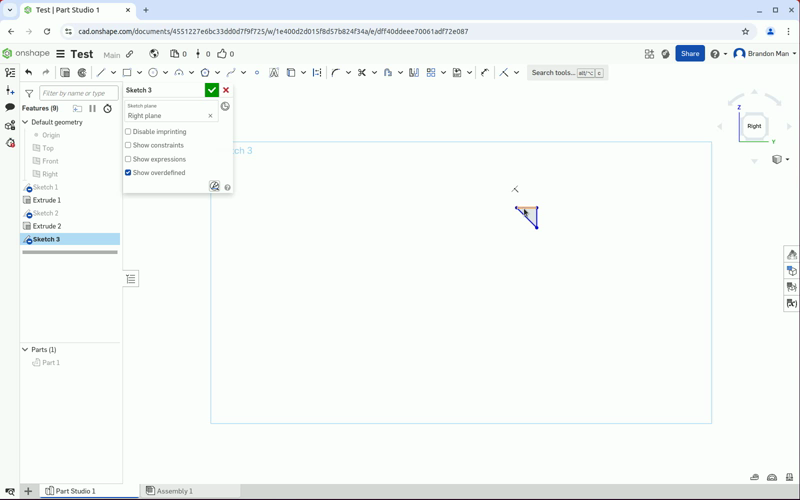
scroll(6)
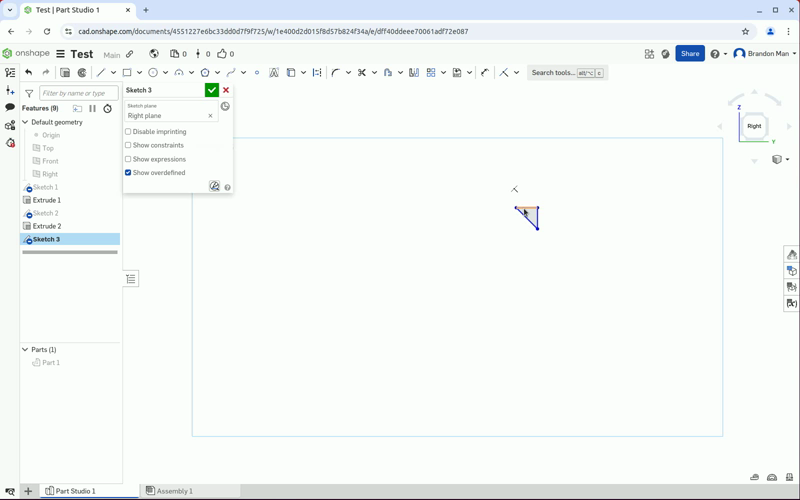
scroll(6)
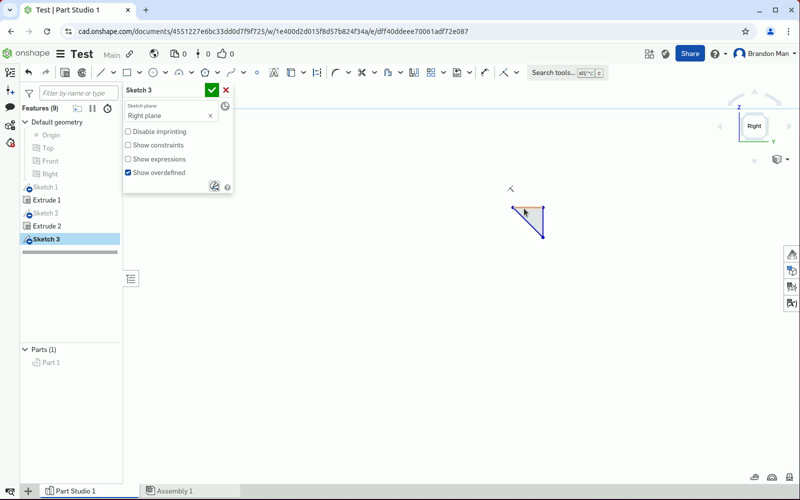
scroll(6)
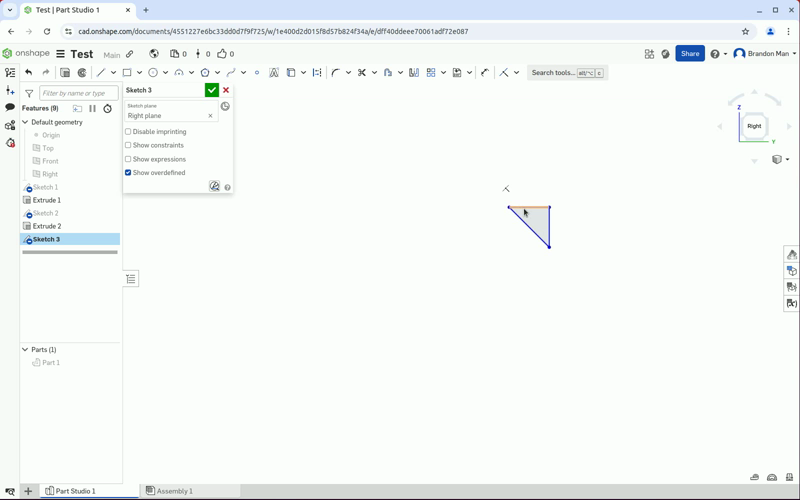
scroll(6)
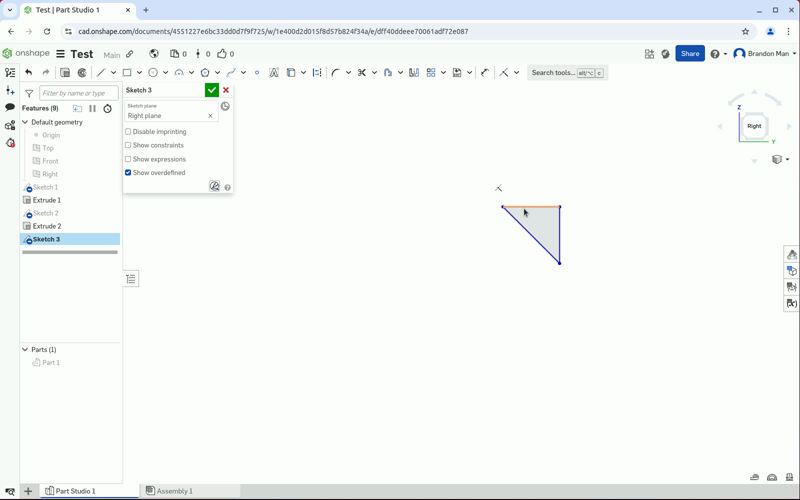
scroll(6)
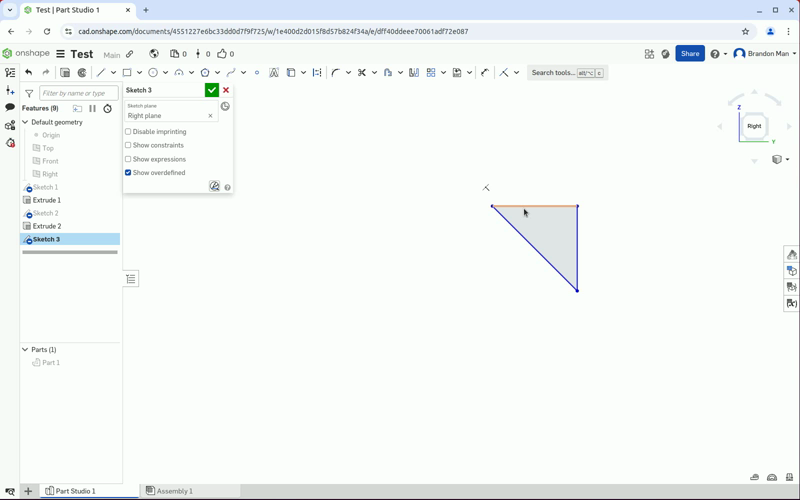
scroll(6)
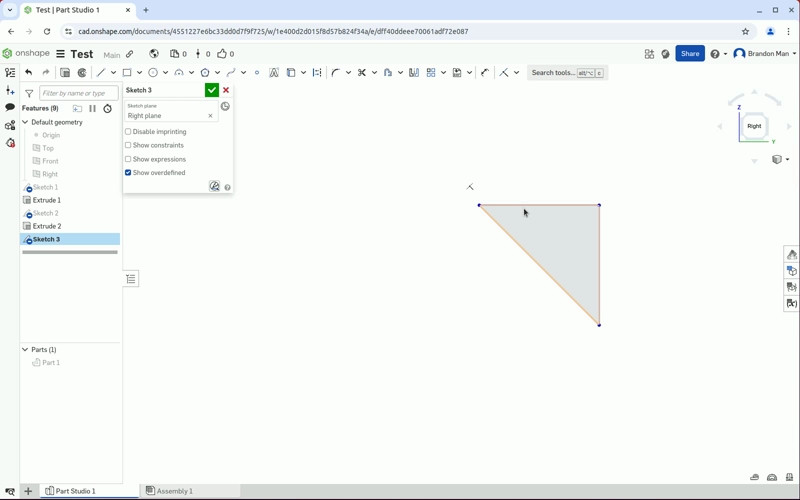
scroll(6)
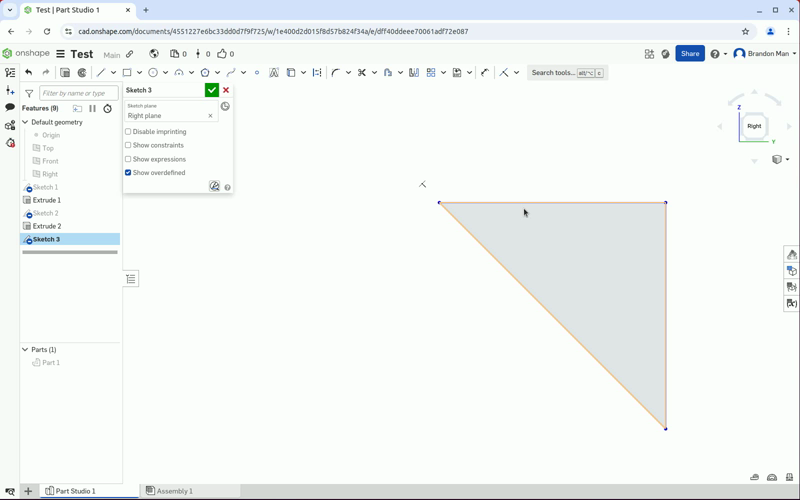
click(524, 208)
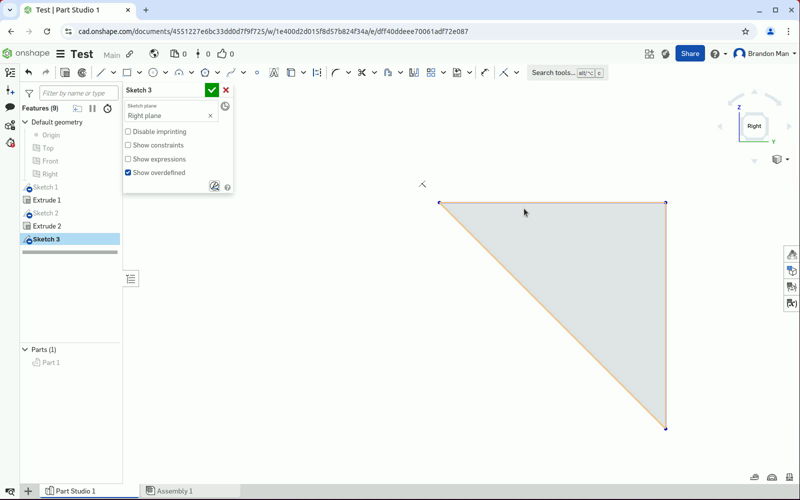
scroll(-6)
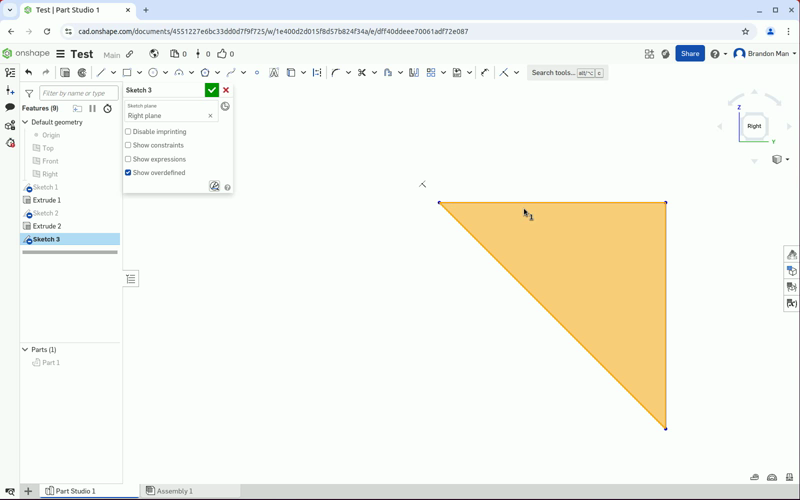
scroll(-6)
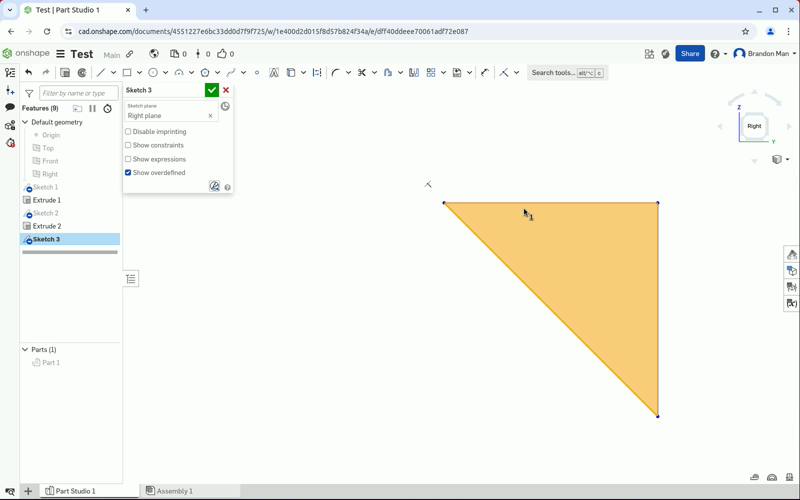
scroll(-6)
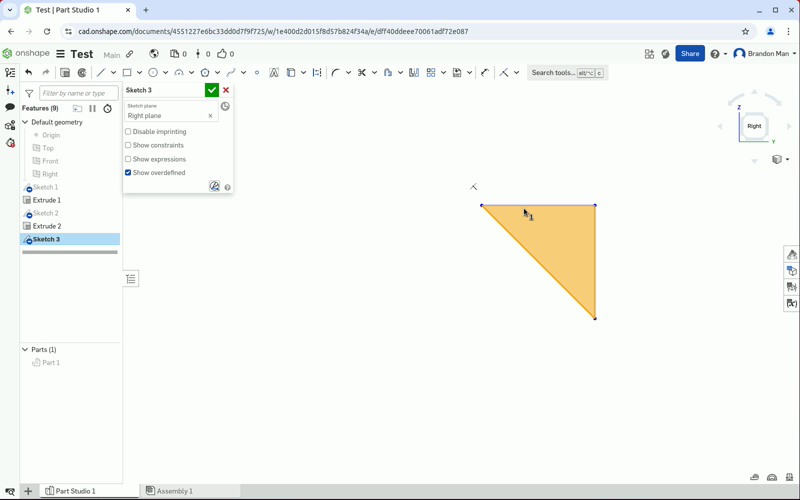
scroll(-6)
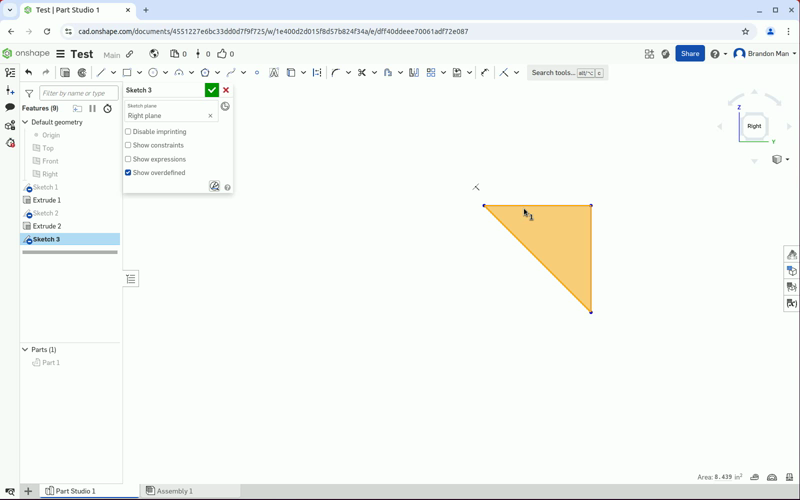
scroll(-6)
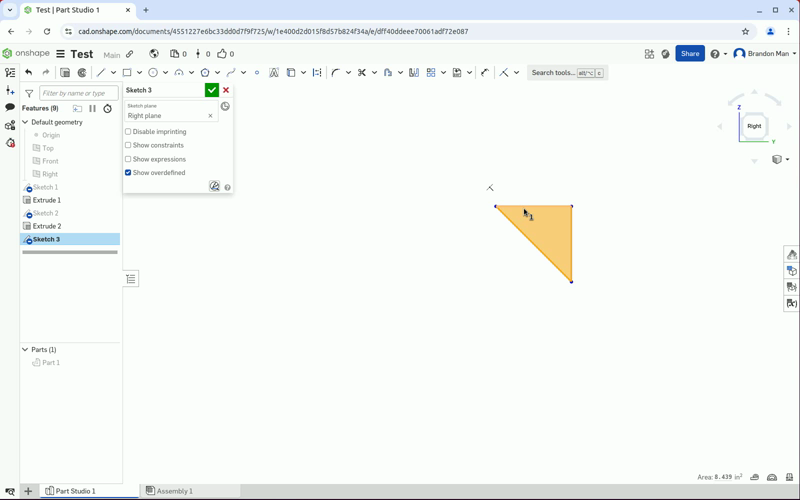
scroll(-6)
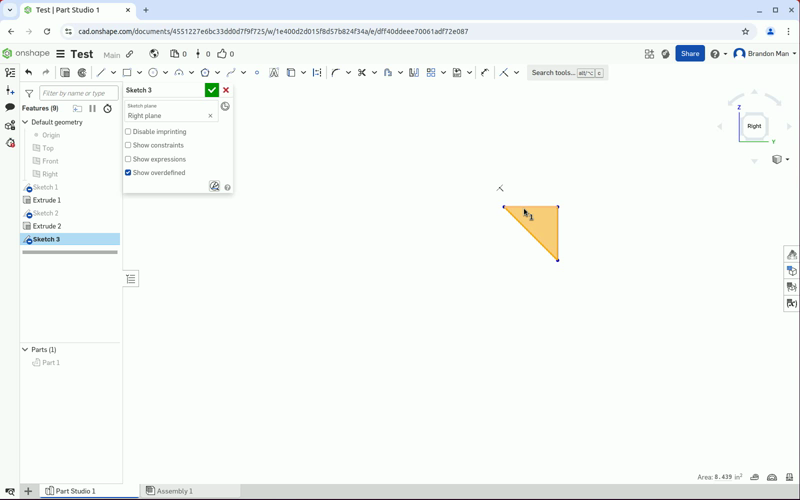
scroll(-6)
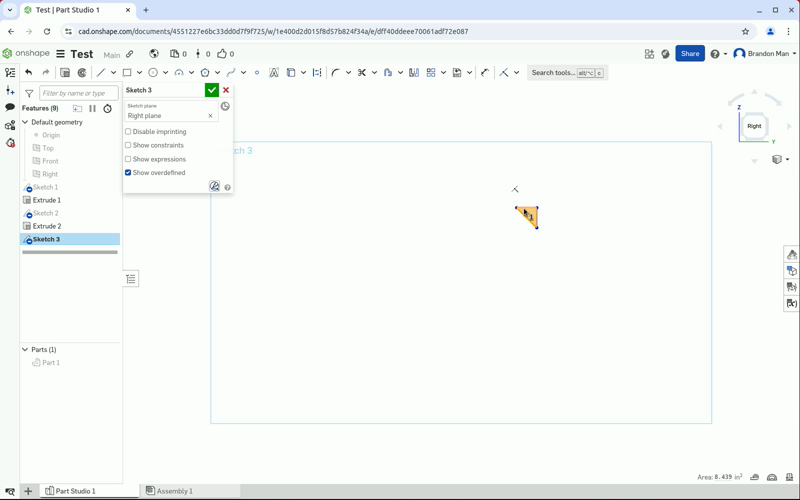
mouse_move(73, 352)
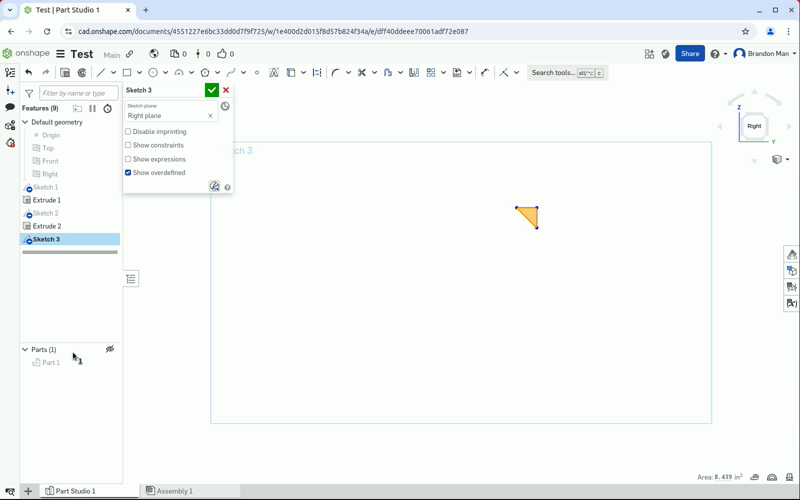
key(shift+y)
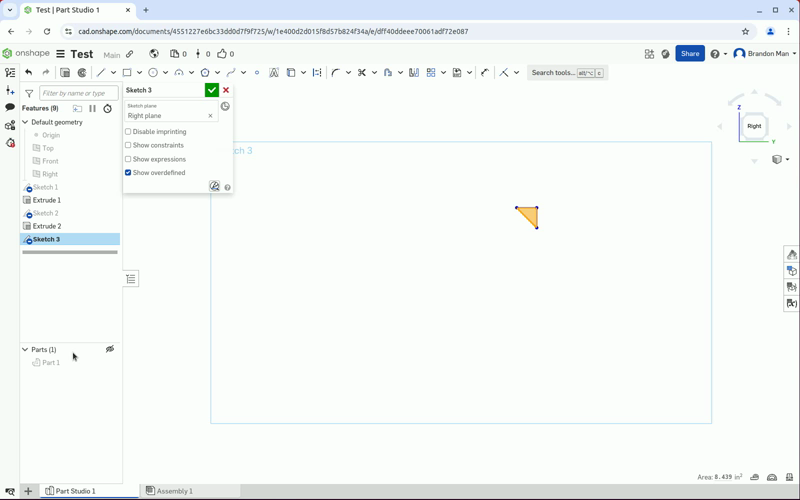
key(shift+e)
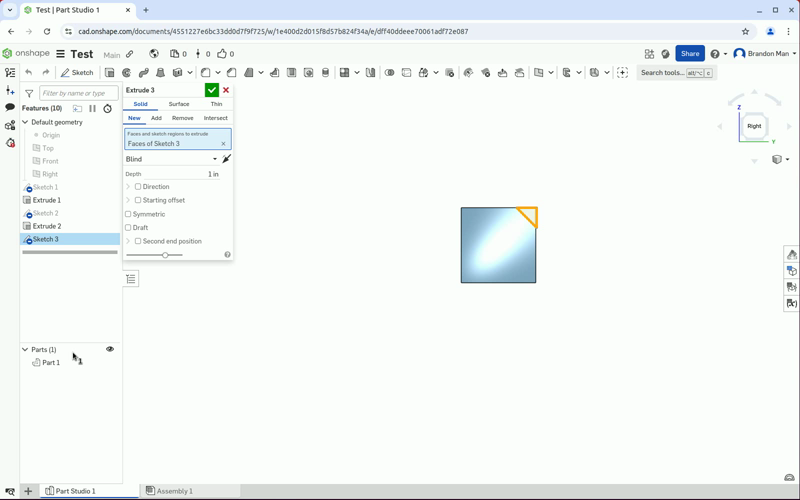
mouse_move(143, 106)
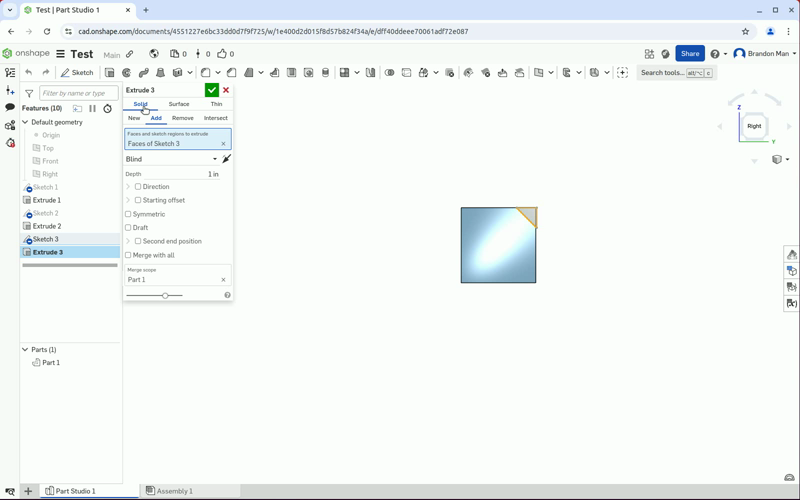
click(143, 106)
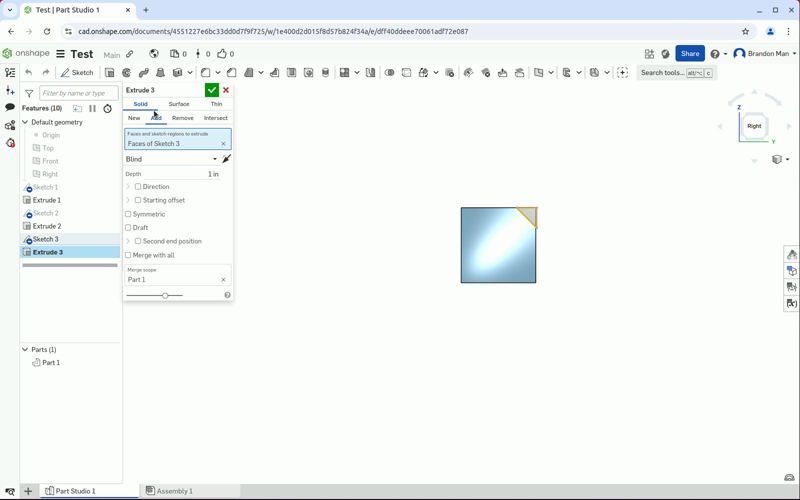
mouse_move(186, 120)
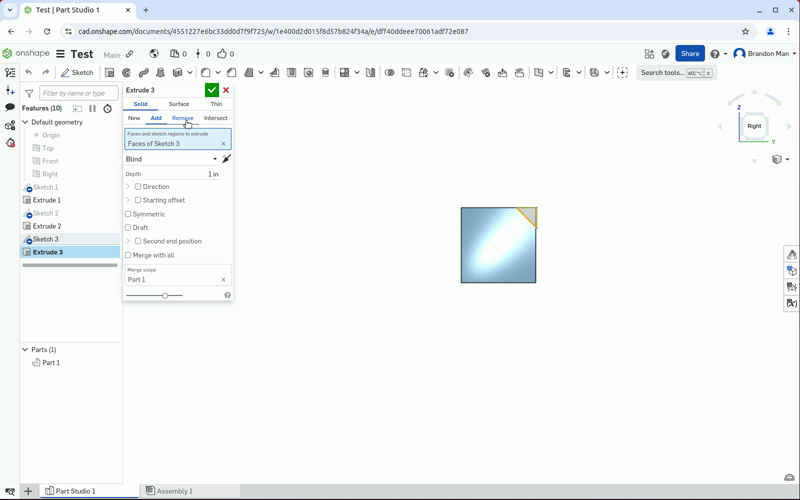
click(186, 120)
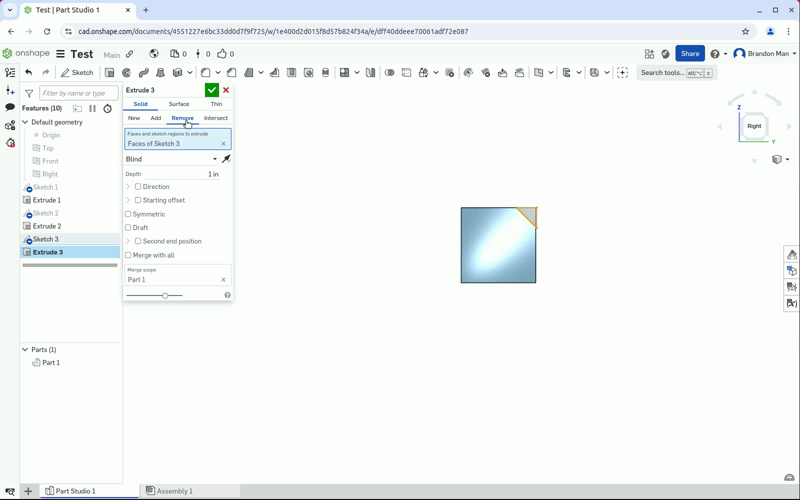
key(tab, 4)
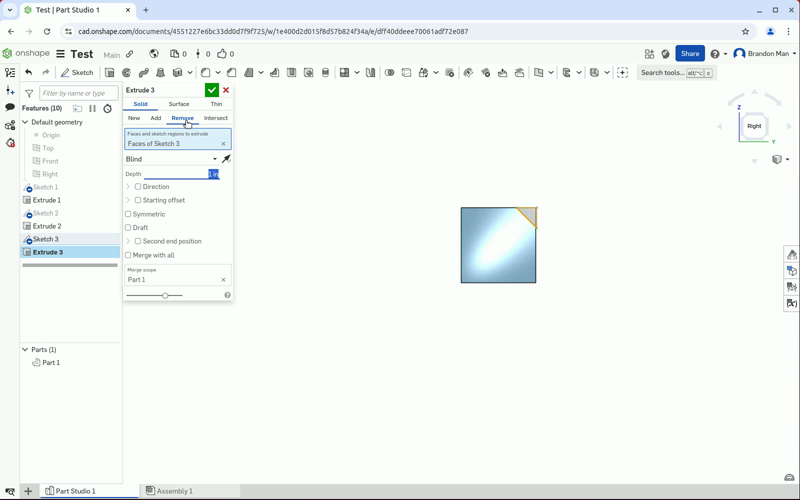
text(7.703)
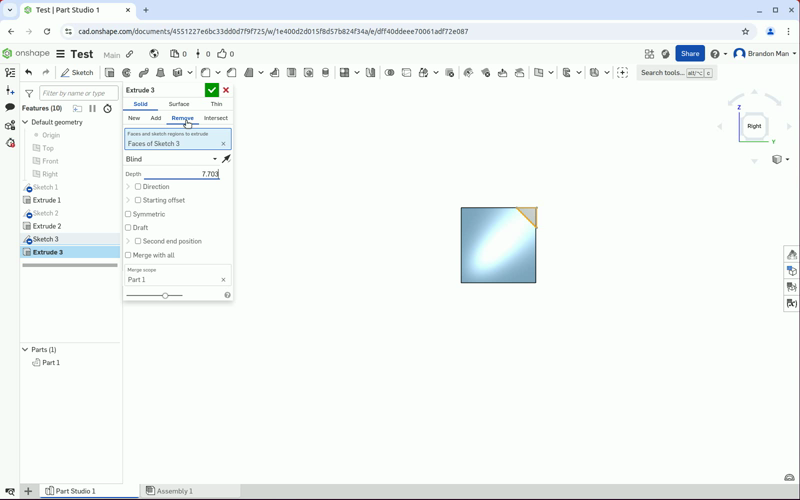
key(tab, 6)
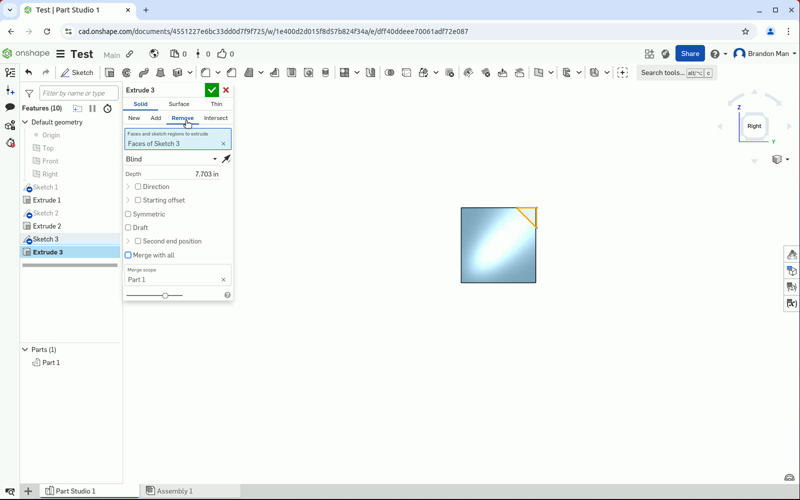
key(space)
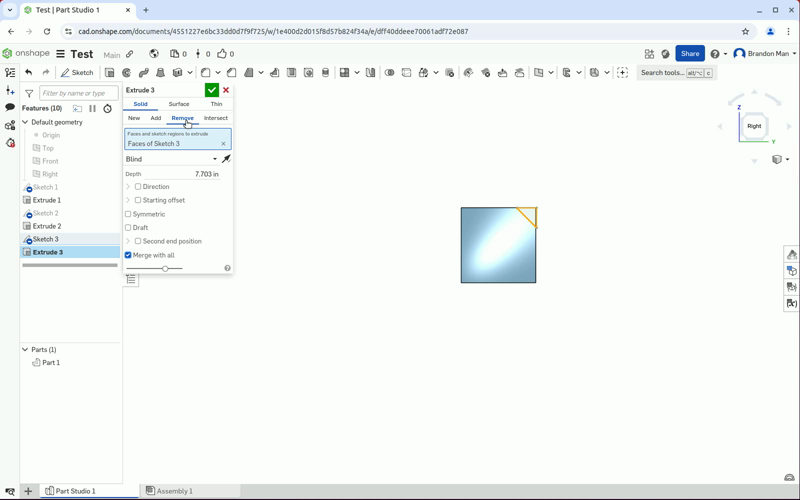
key(enter)
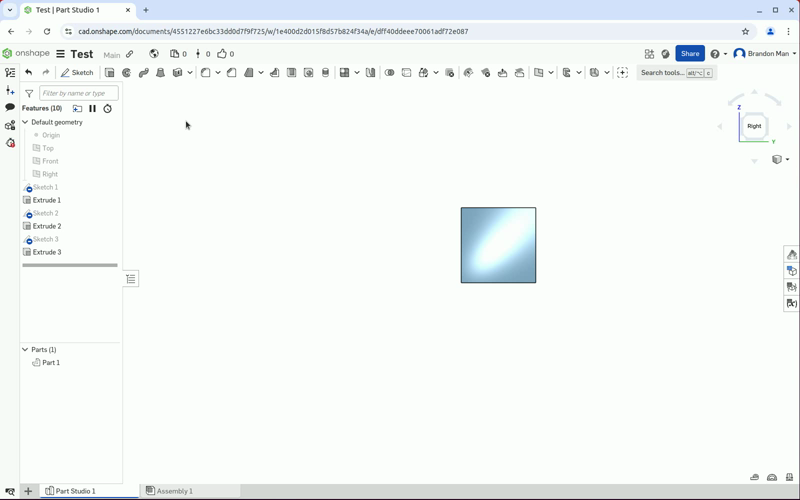
key(shift+h)
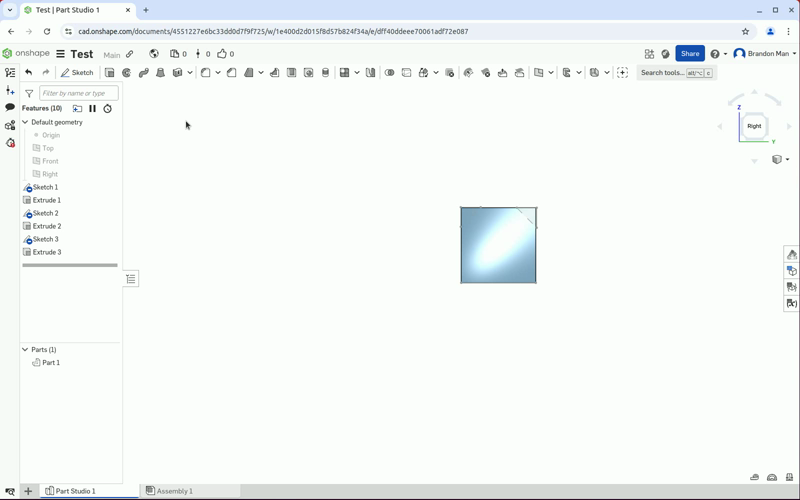
key(shift+h)
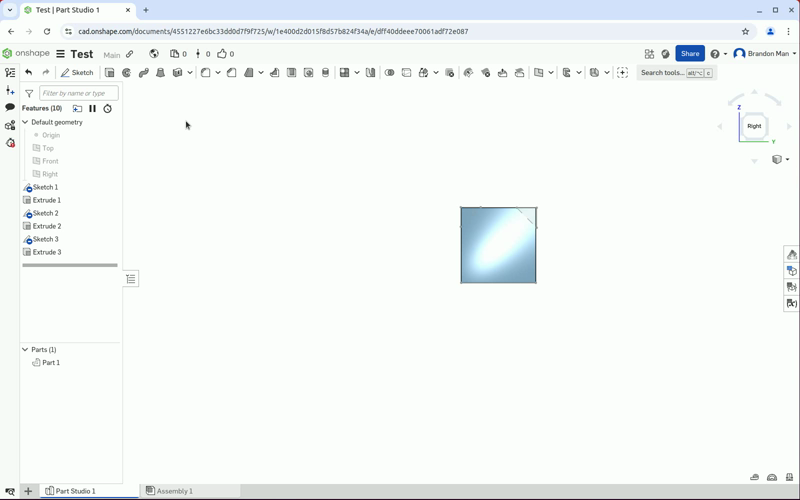
key(shift+7)
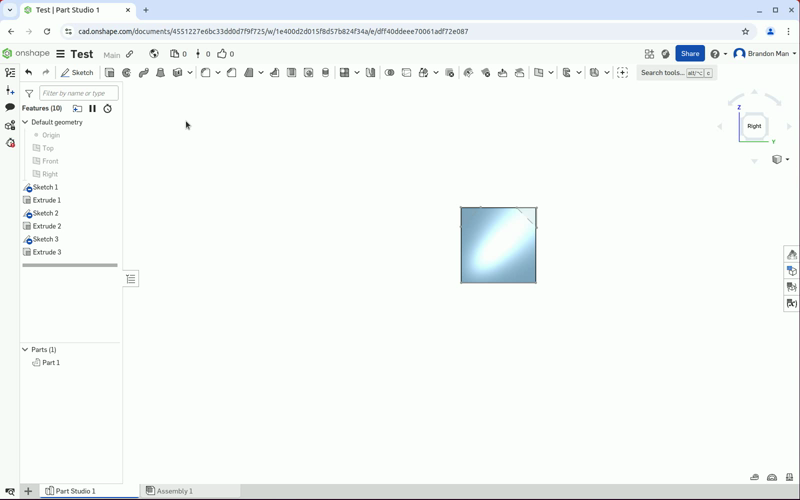
key(right, 2)
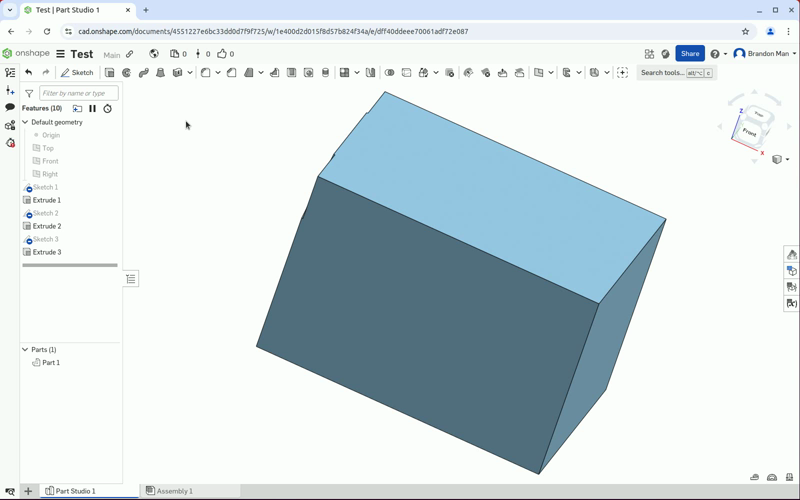
key(down, 2)
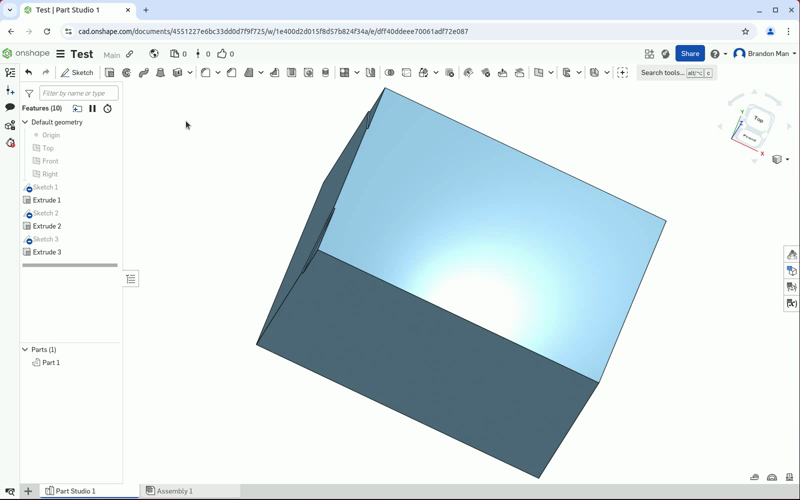
key(up, 2)
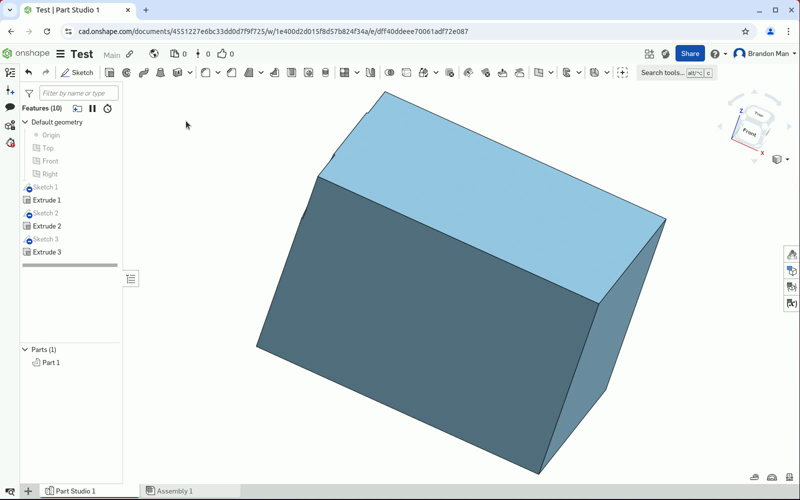
key(left, 2)
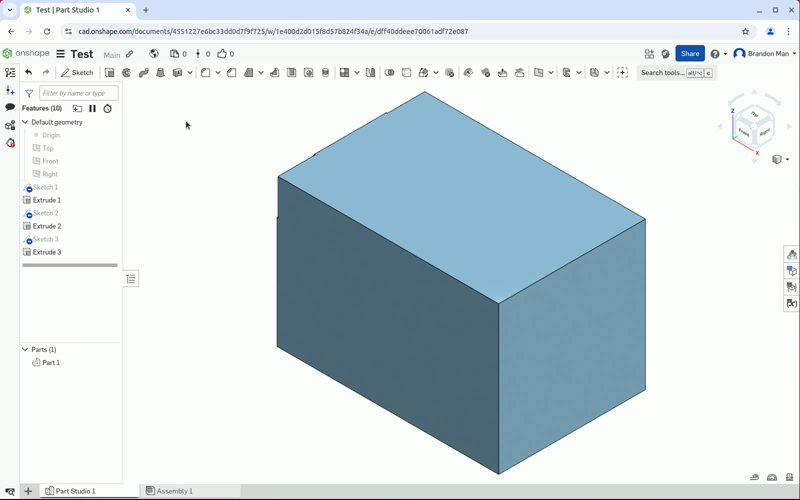
mouse_move(73, 189)
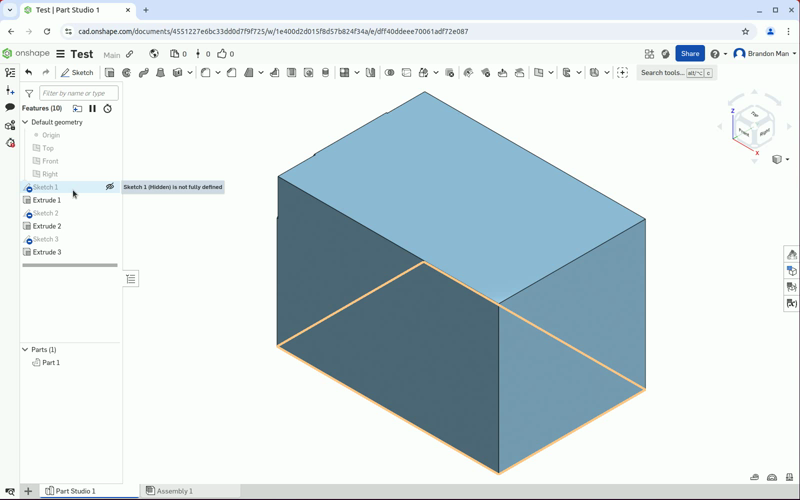
click(73, 189)